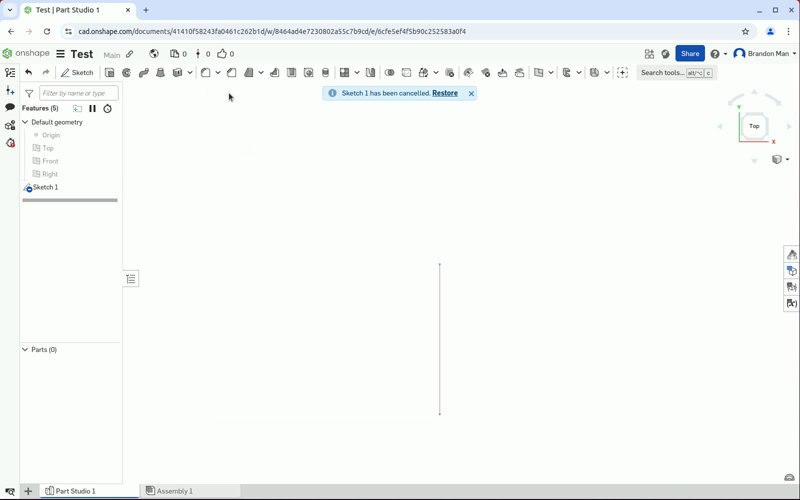
key(shift+h)
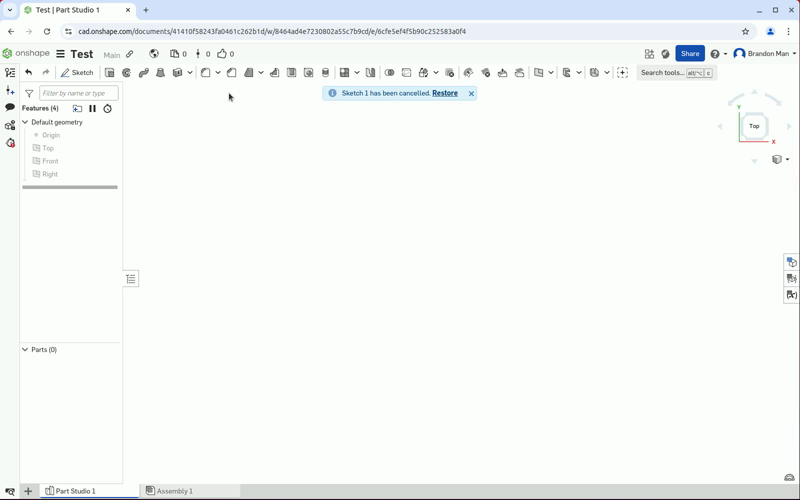
mouse_move(73, 352)
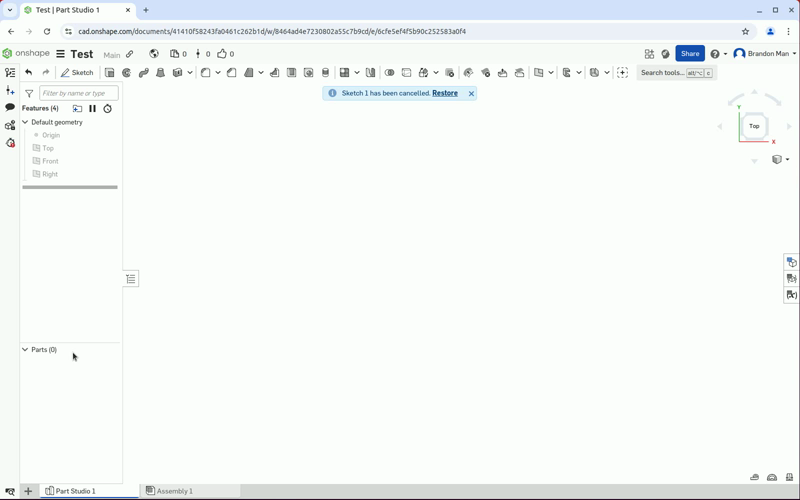
key(y)
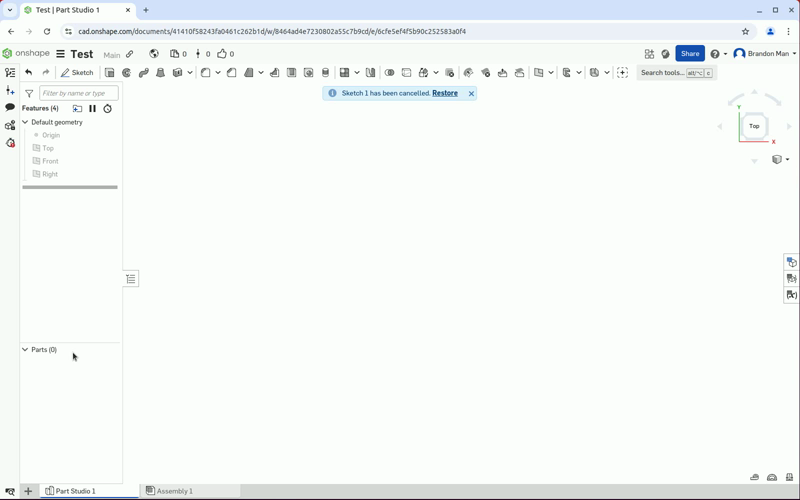
key(shift+p)
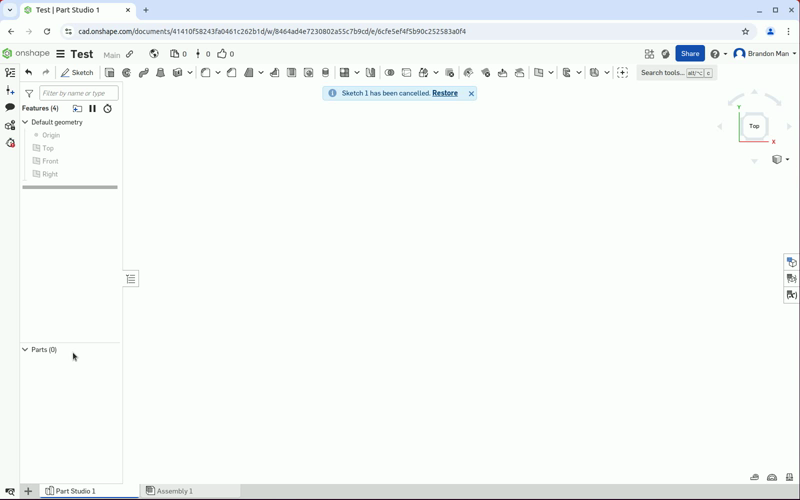
key(space)
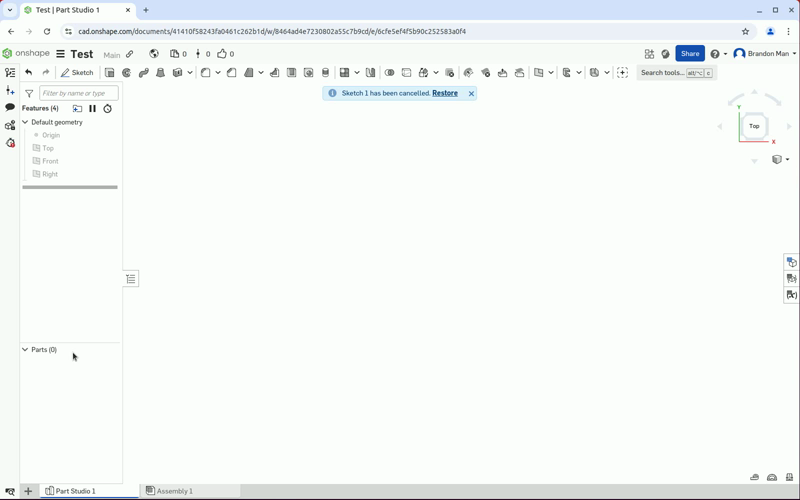
key_down(shift)
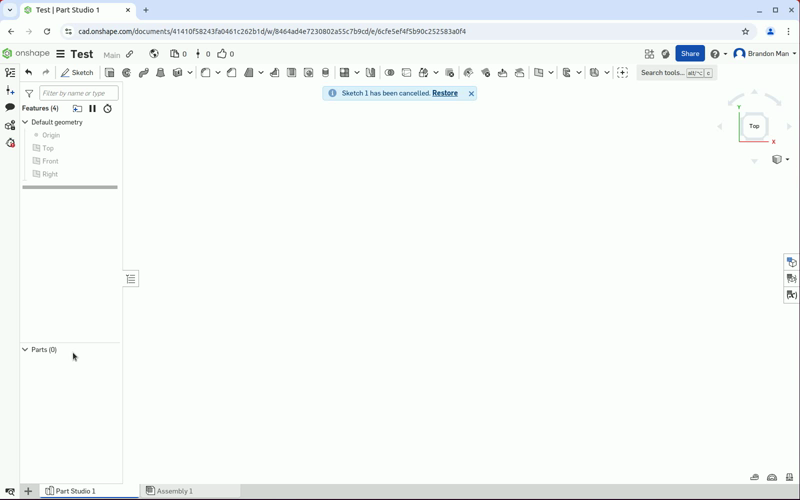
key(up)
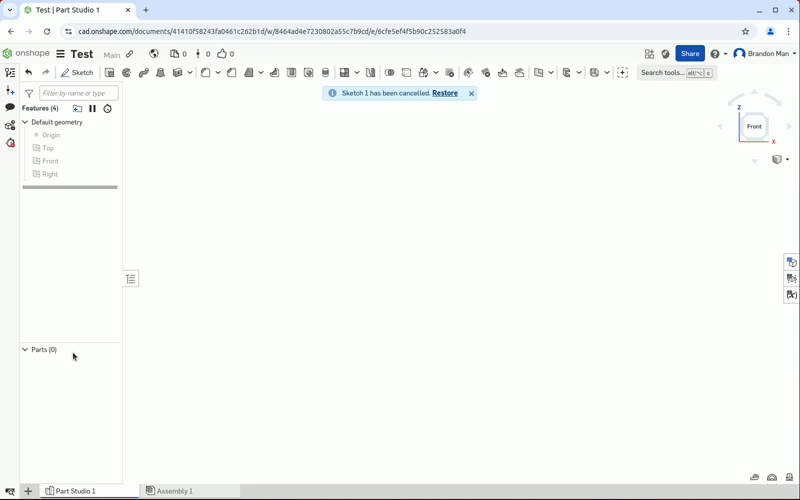
key_up(shift)
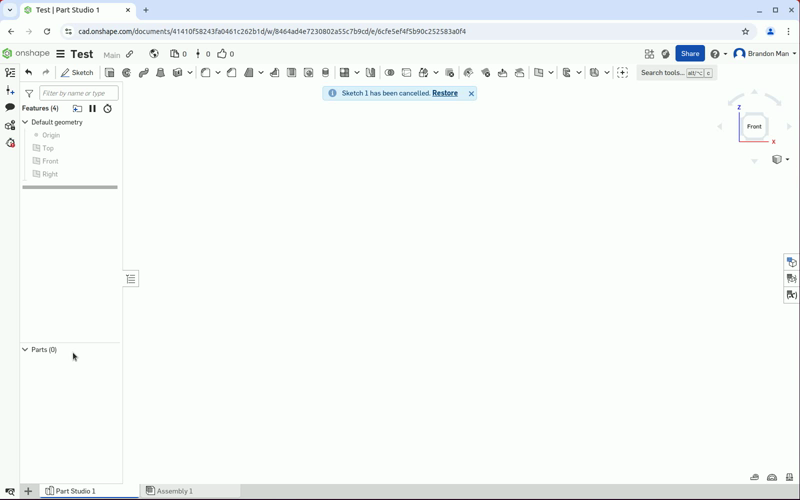
mouse_move(73, 352)
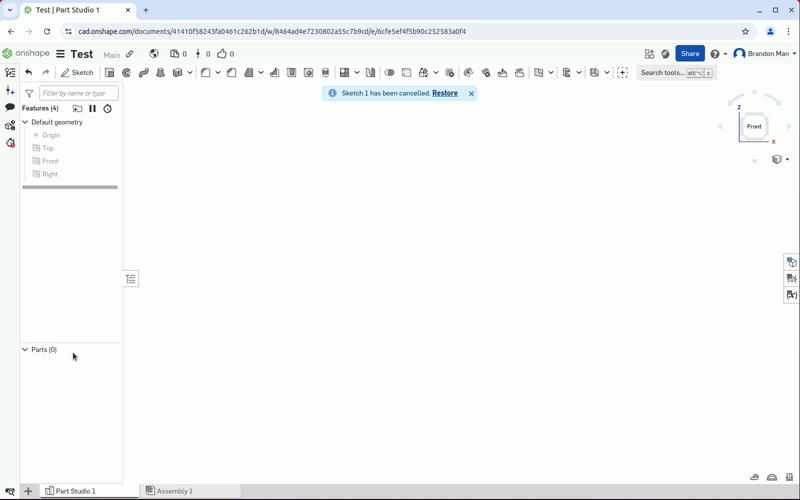
key(shift+y)
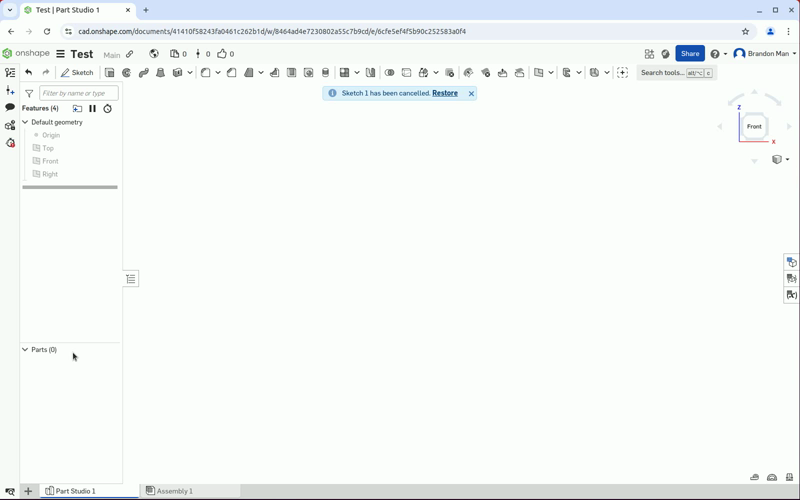
key(shift+s)
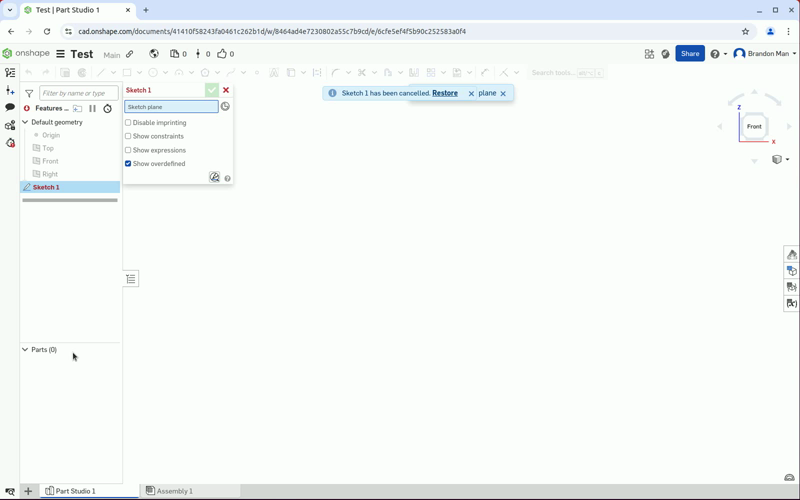
mouse_move(73, 163)
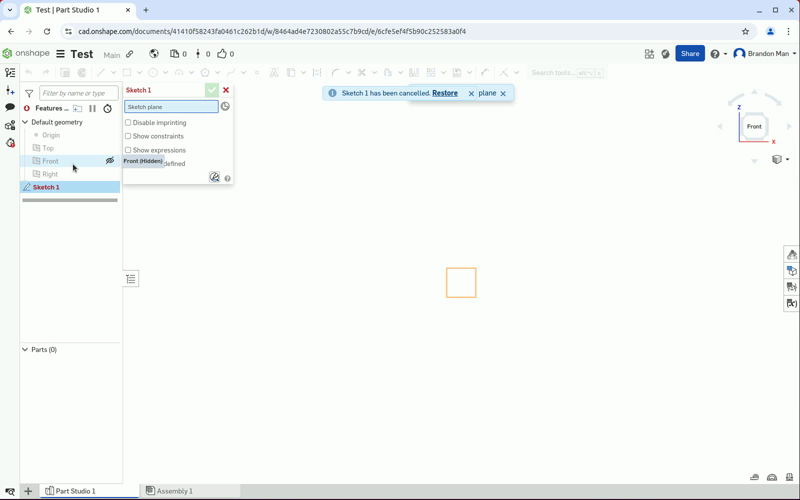
click(73, 163)
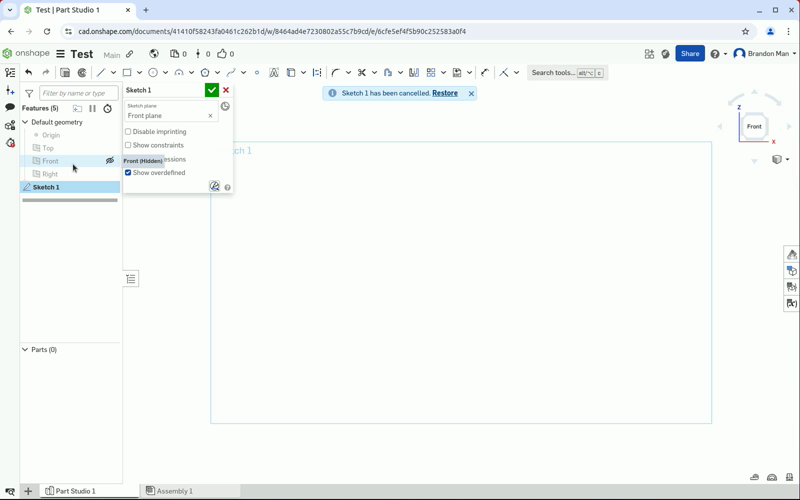
mouse_move(73, 352)
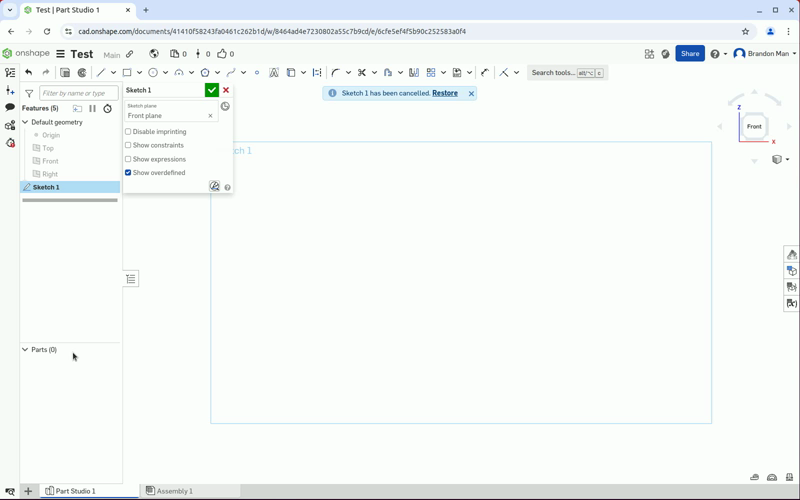
key(y)
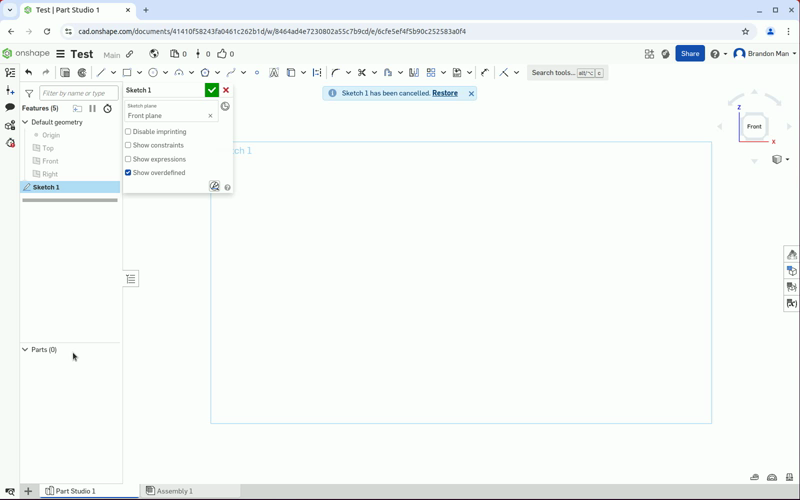
key(c)
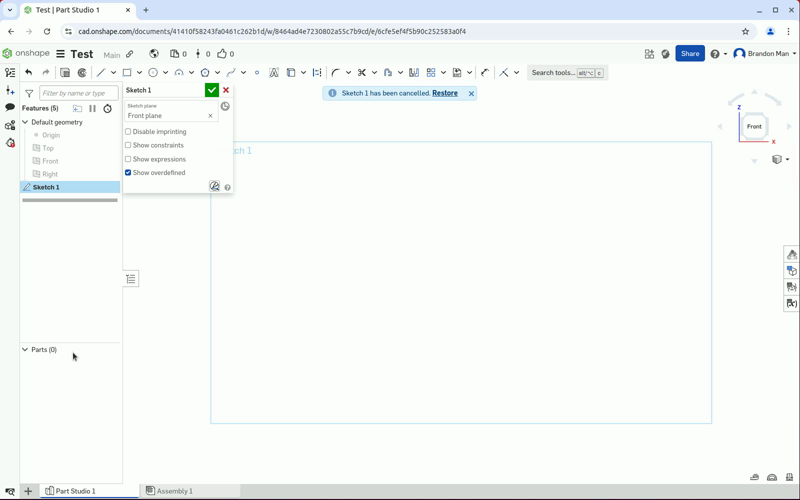
key_down(shift)
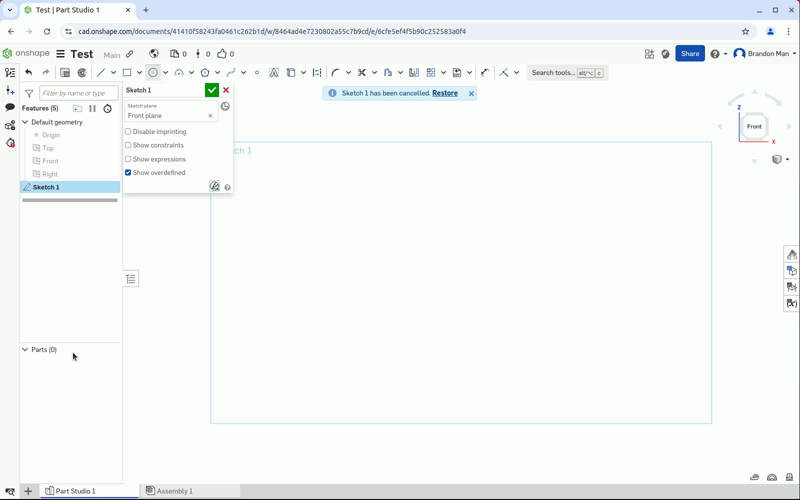
mouse_move(434, 268)
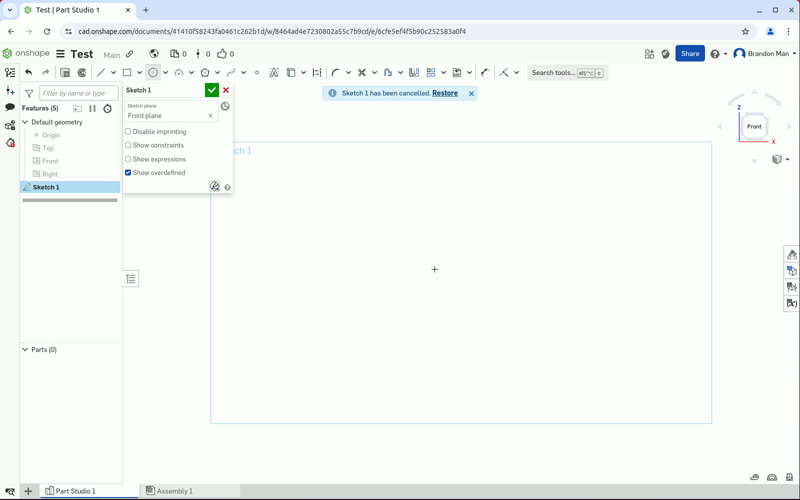
click(434, 268)
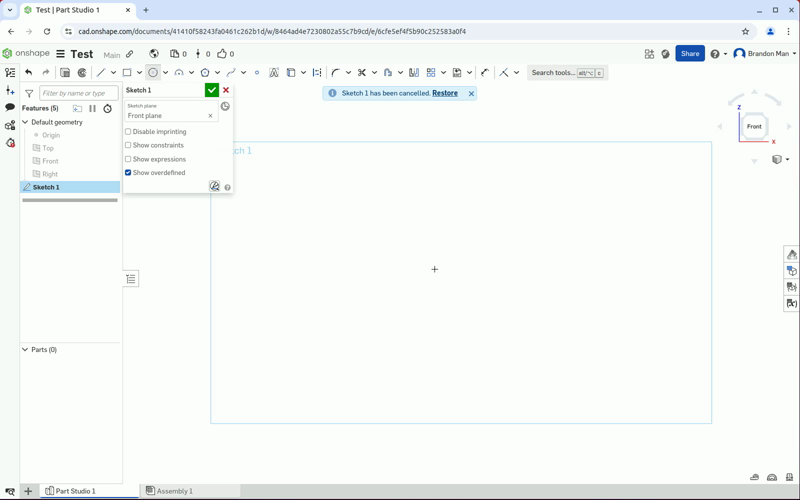
key_up(shift)
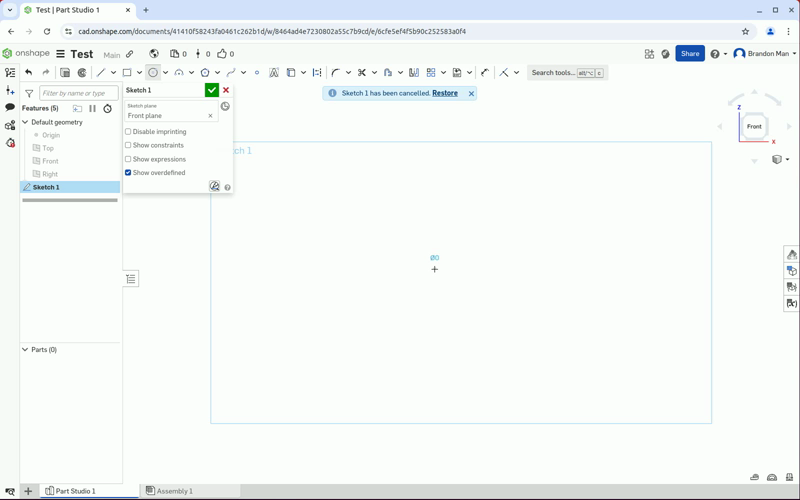
mouse_move(437, 268)
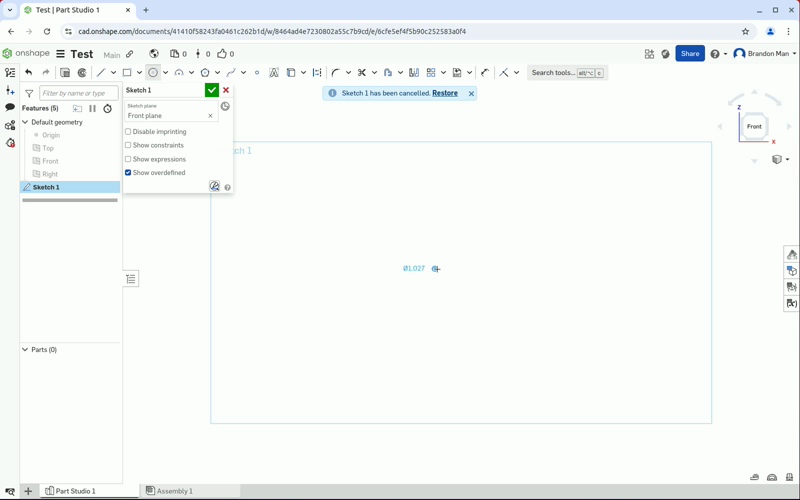
scroll(6)
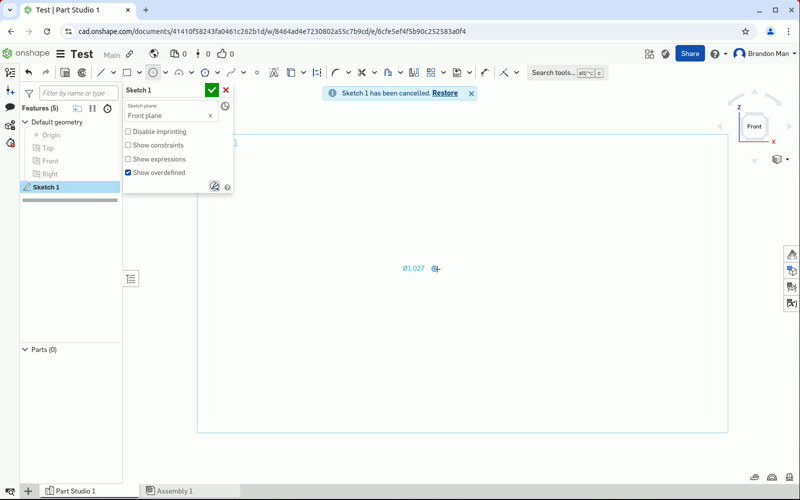
scroll(6)
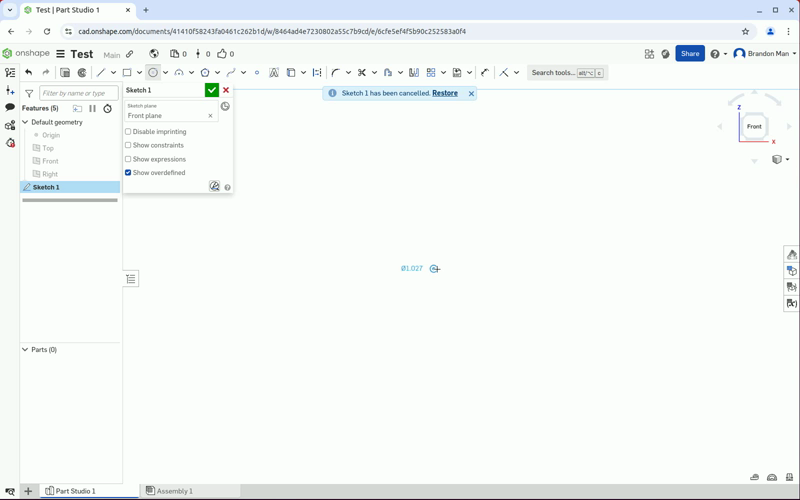
scroll(6)
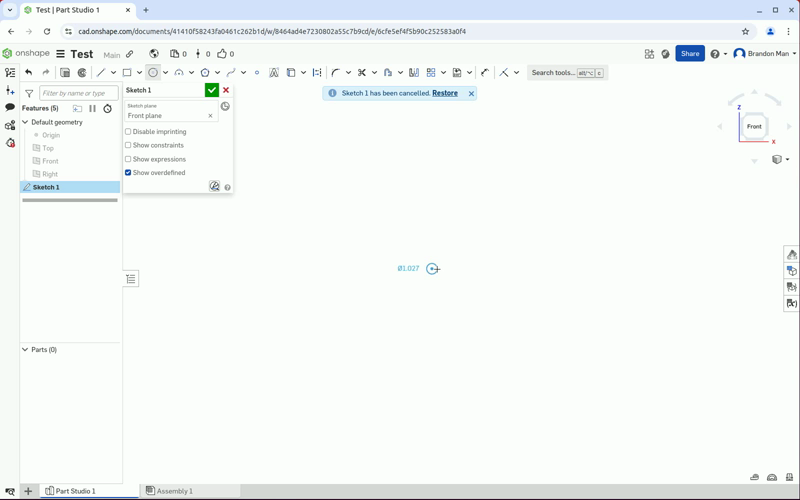
scroll(6)
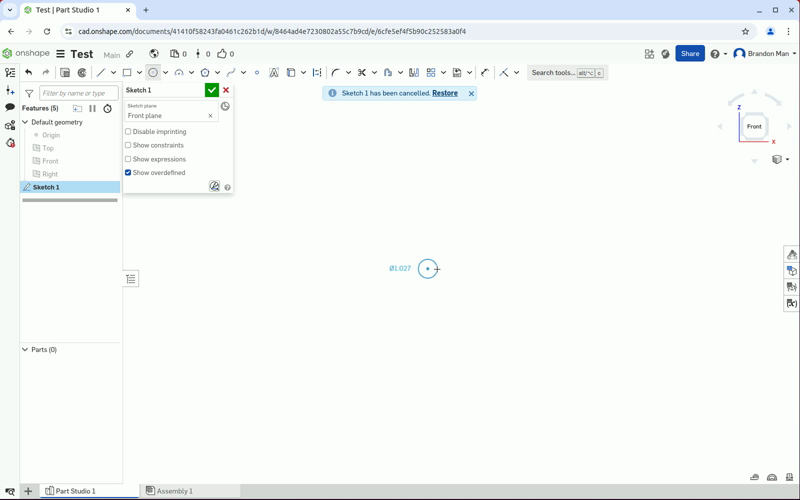
scroll(6)
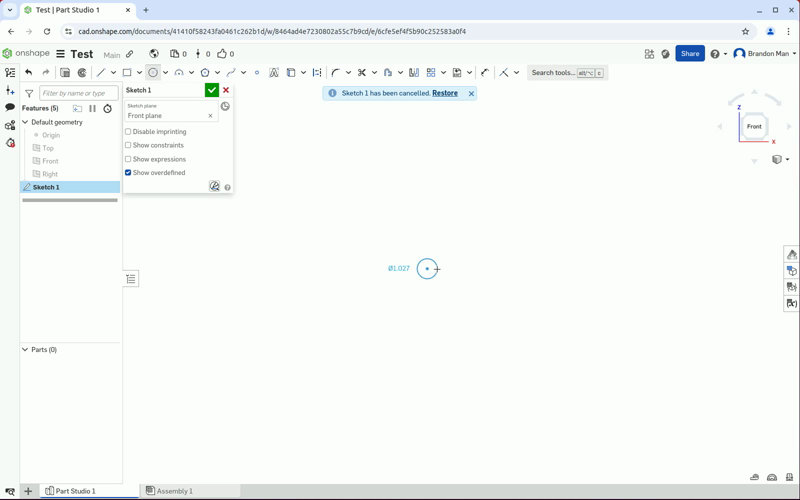
scroll(6)
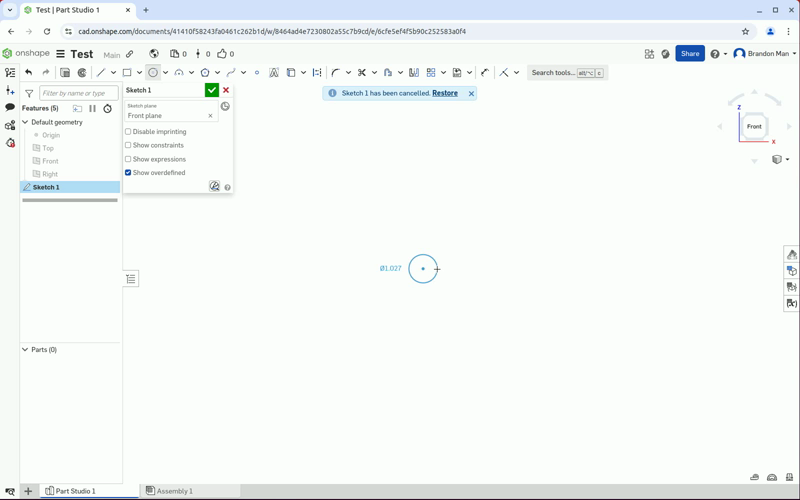
scroll(6)
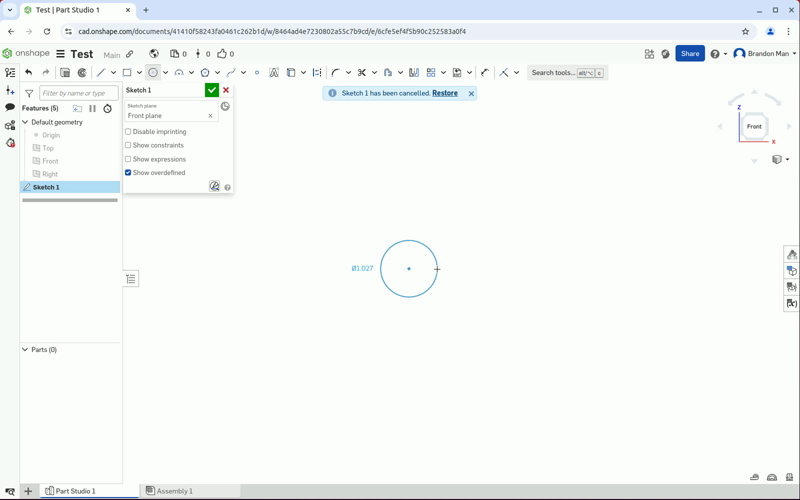
click(437, 268)
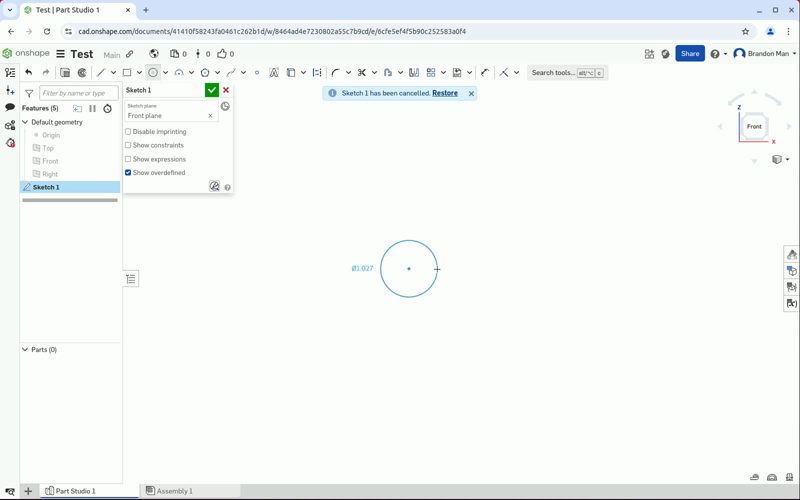
scroll(-6)
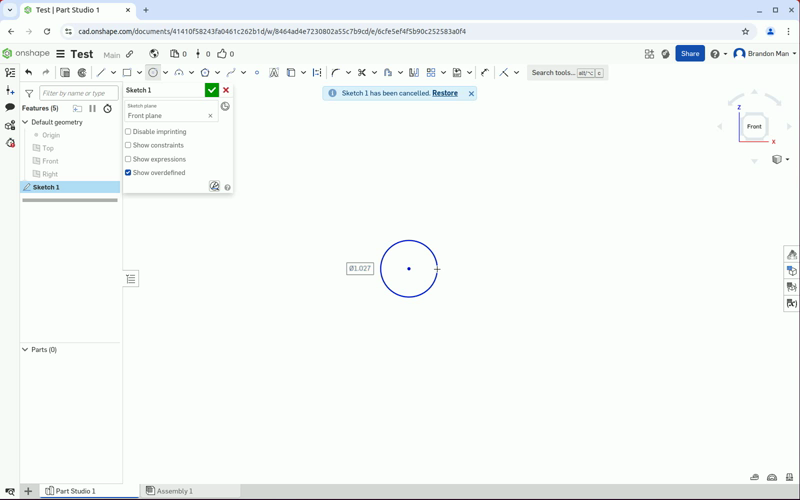
scroll(-6)
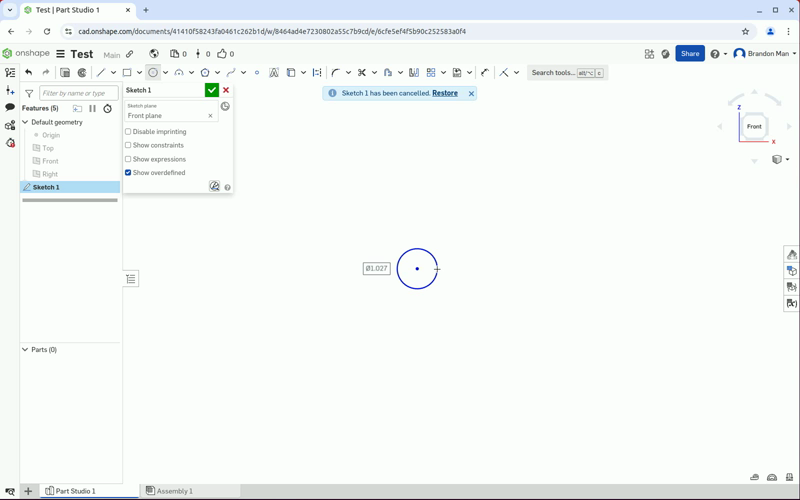
scroll(-6)
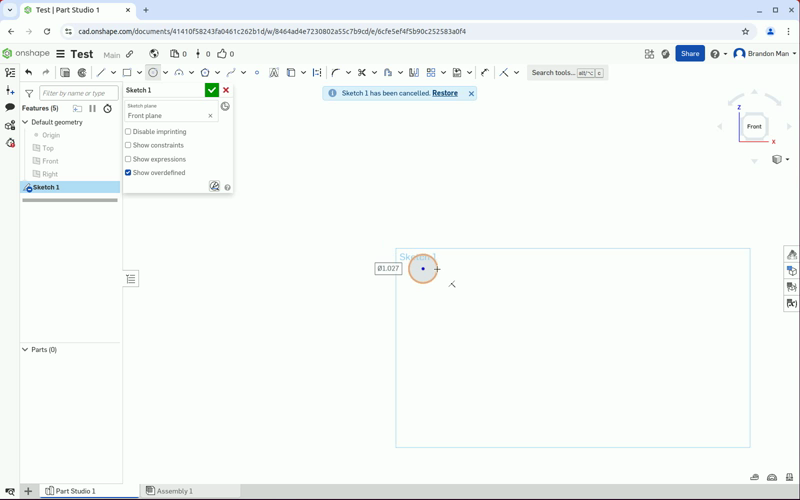
scroll(-6)
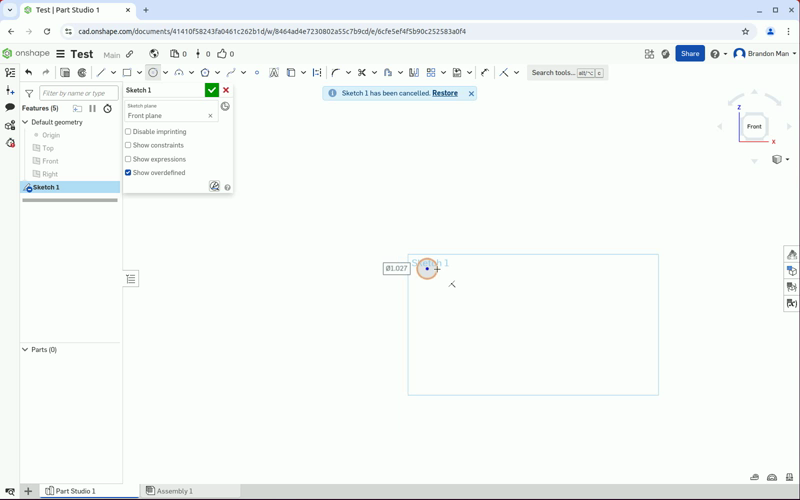
scroll(-6)
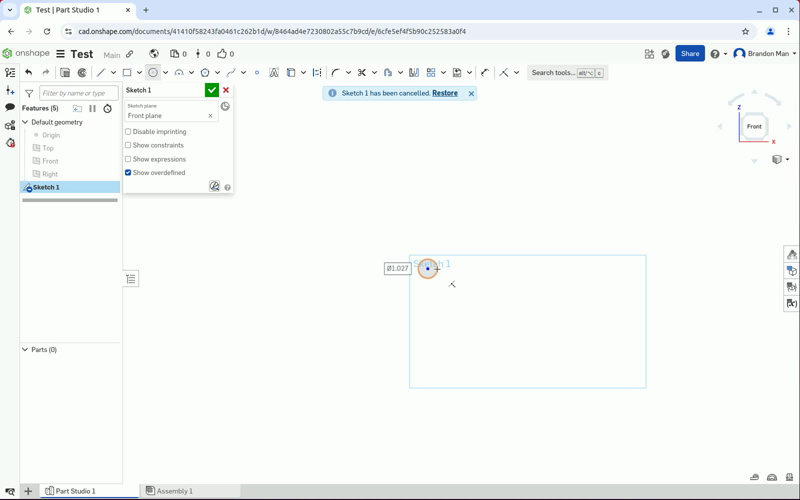
scroll(-6)
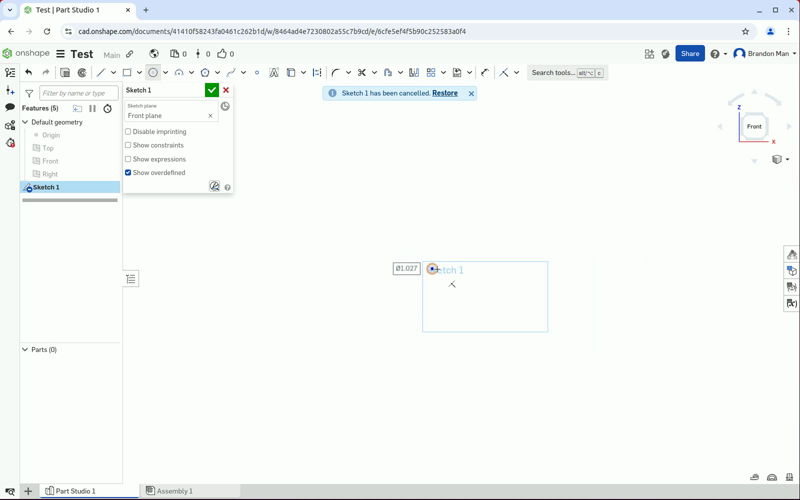
scroll(-6)
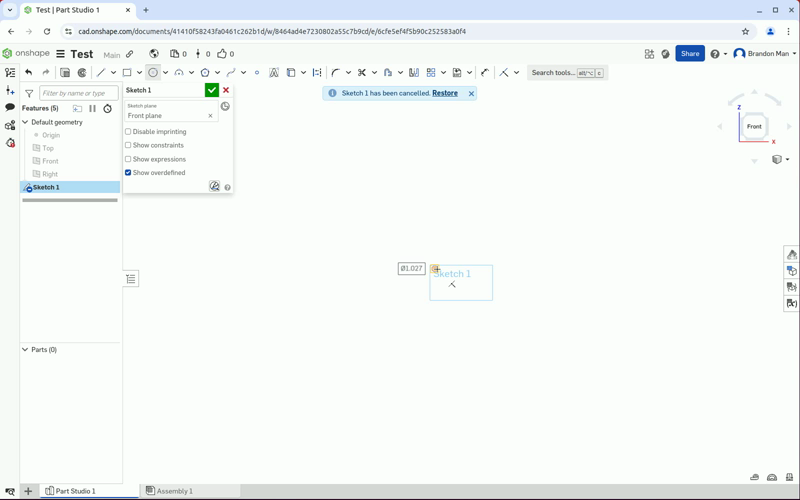
key(esc)
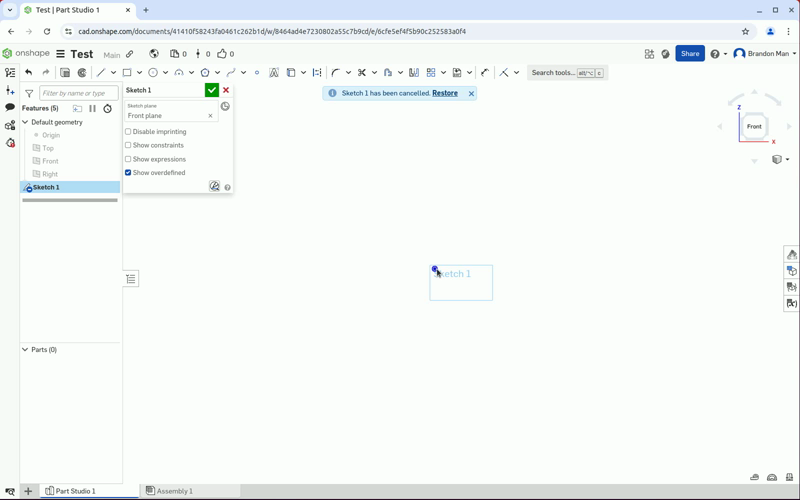
mouse_move(435, 266)
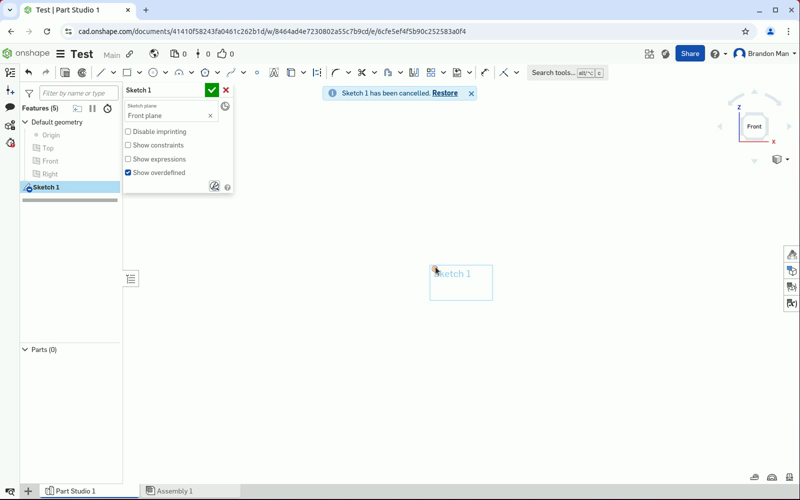
scroll(6)
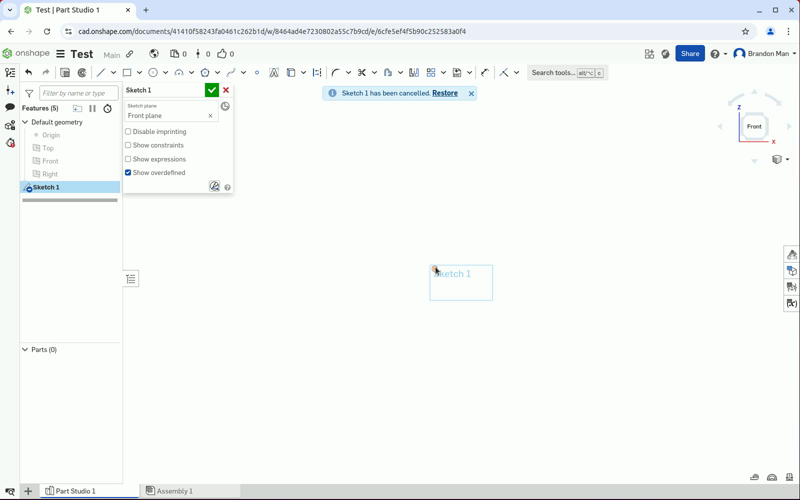
scroll(6)
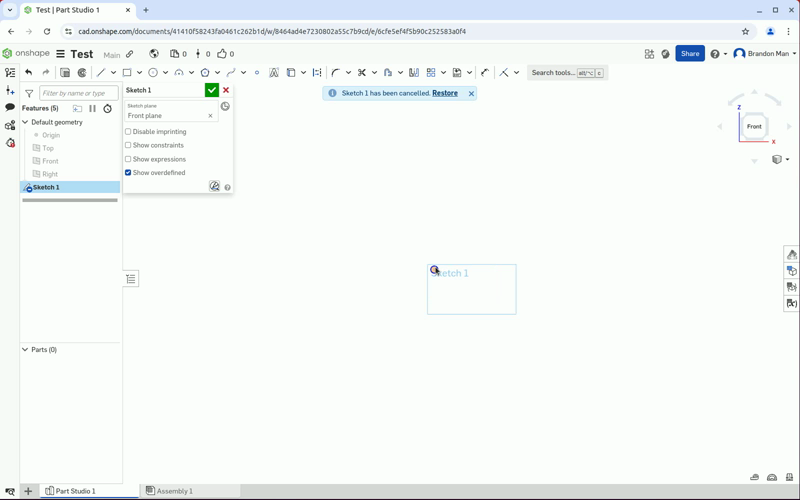
scroll(6)
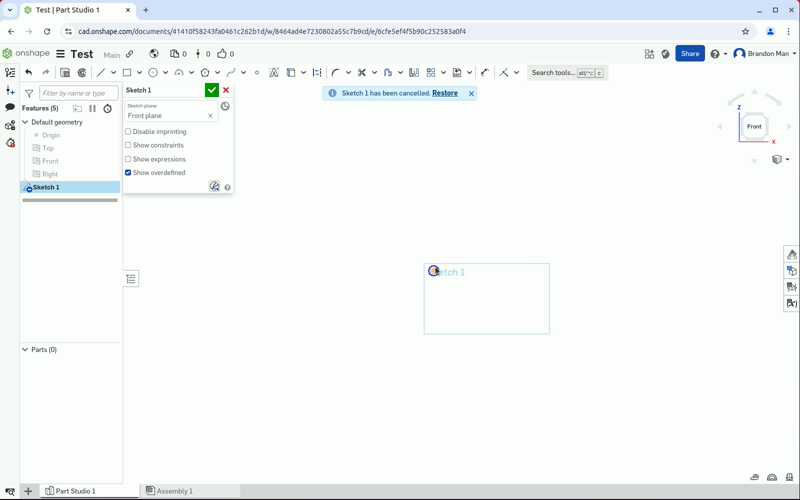
scroll(6)
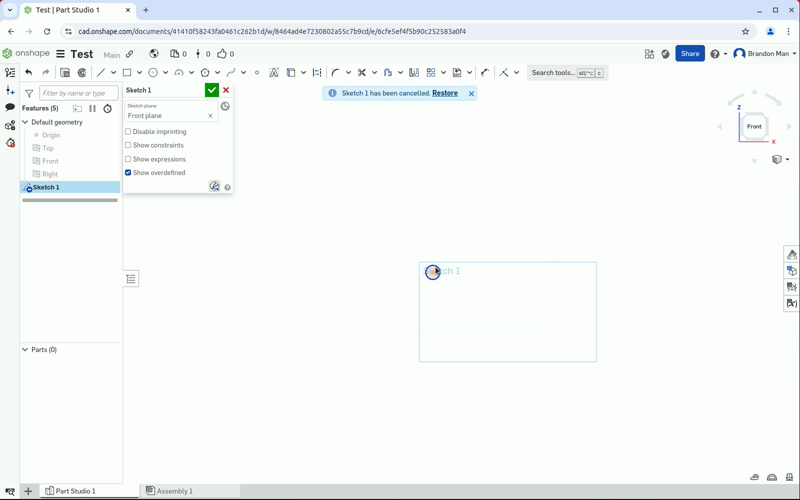
scroll(6)
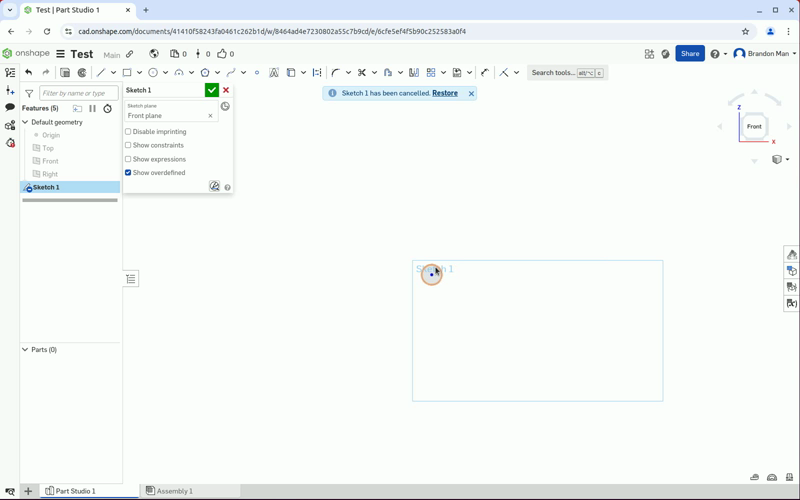
scroll(6)
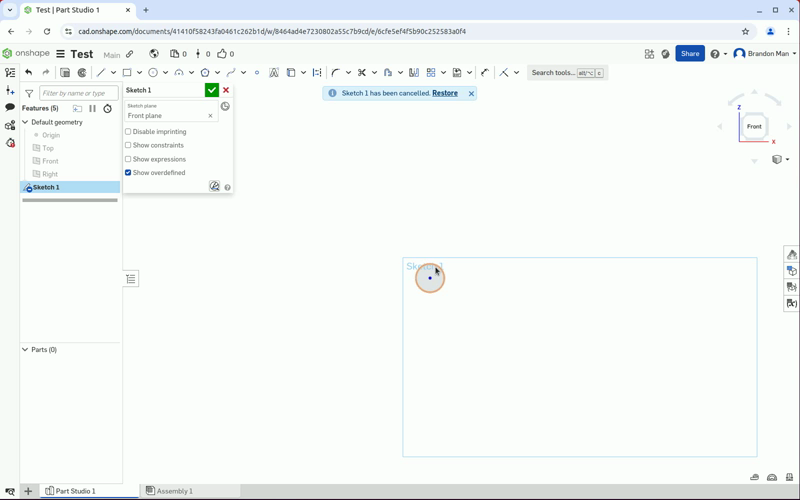
scroll(6)
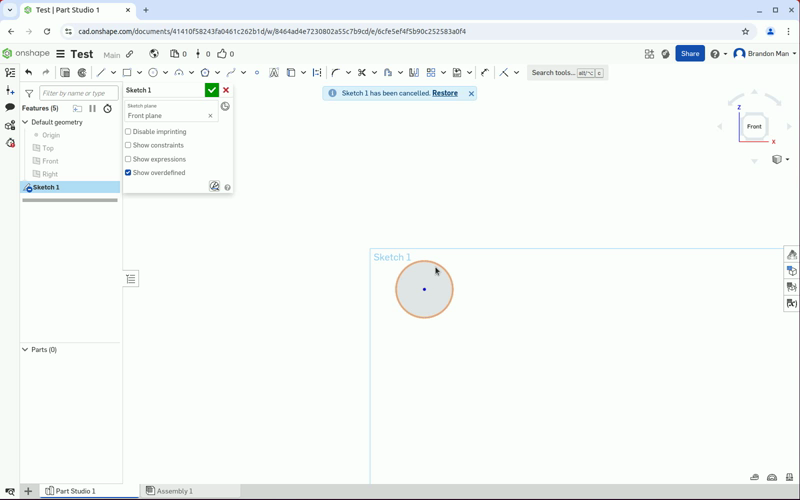
click(435, 266)
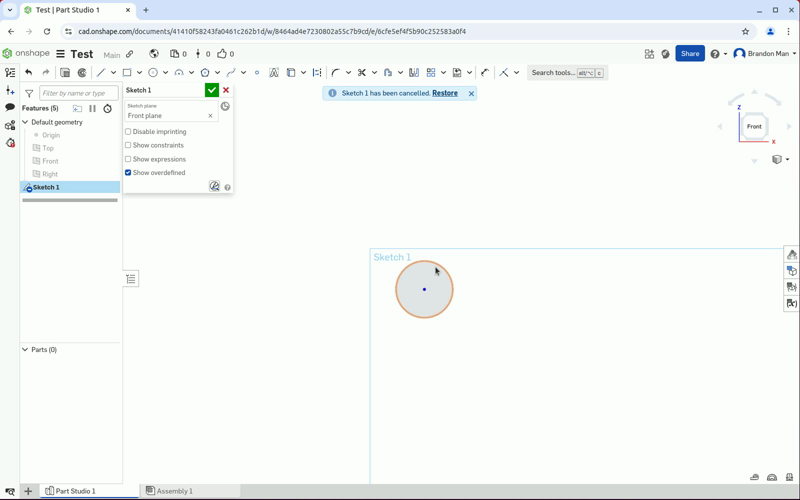
scroll(-6)
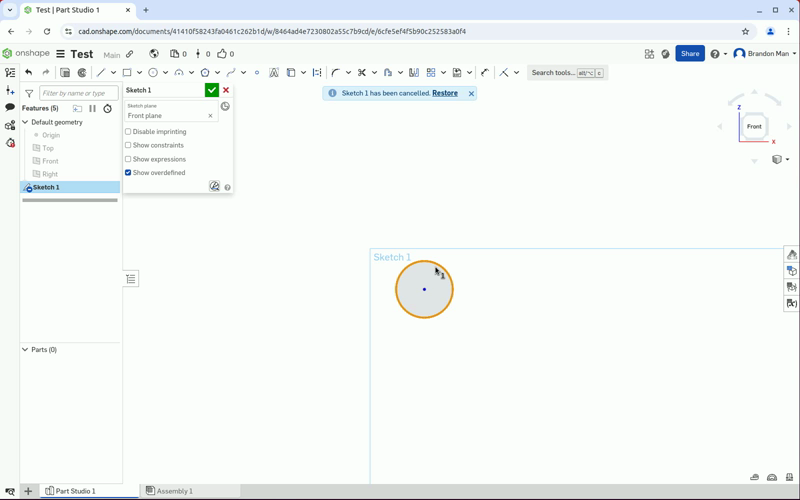
scroll(-6)
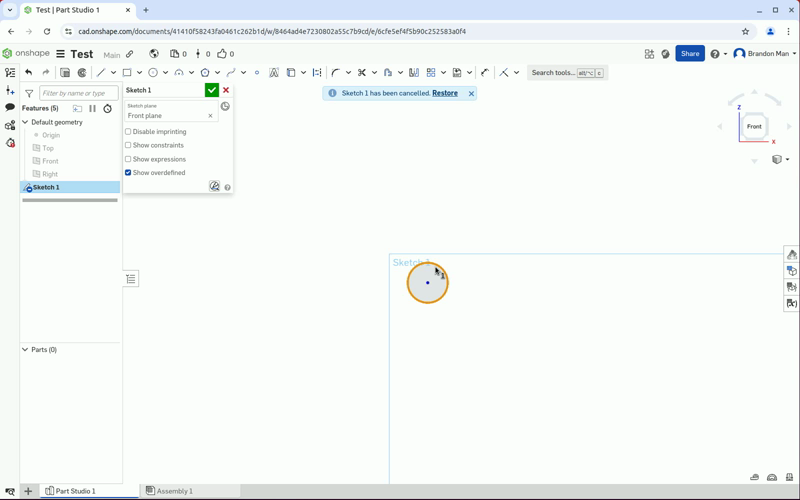
scroll(-6)
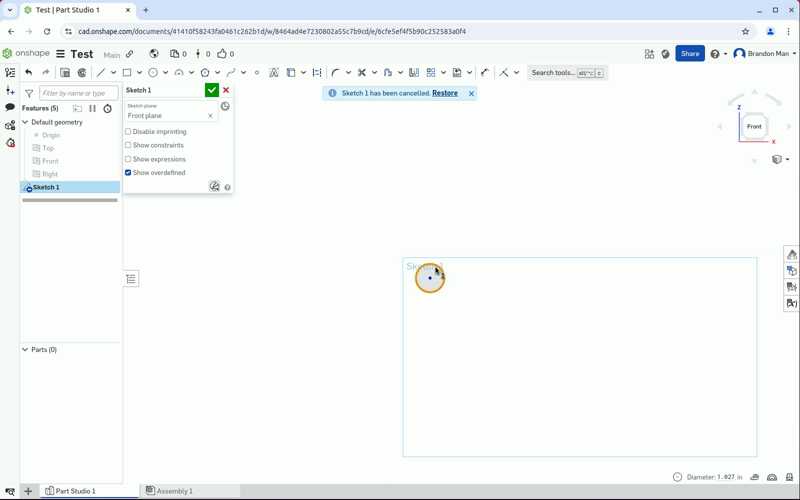
scroll(-6)
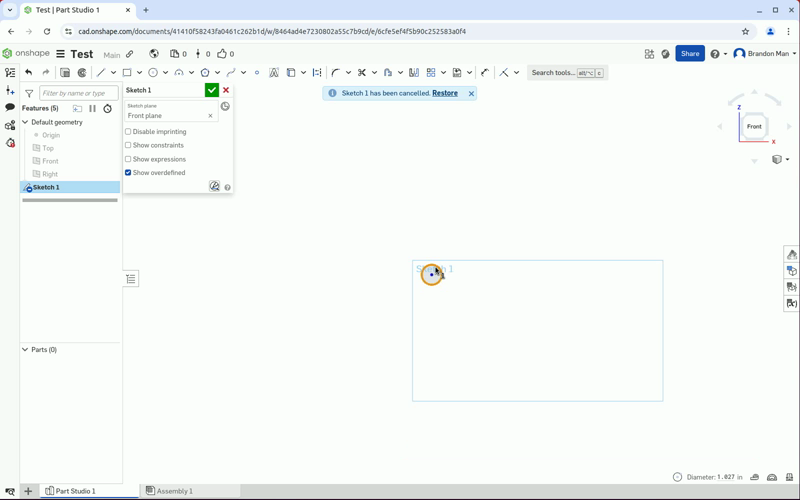
scroll(-6)
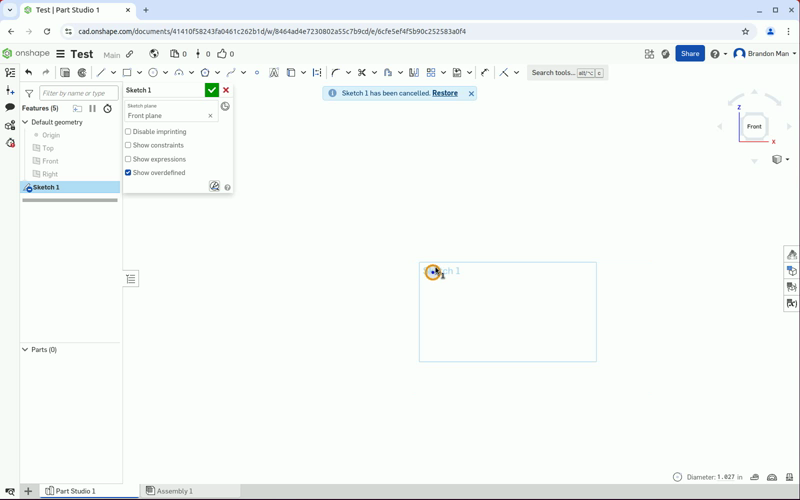
scroll(-6)
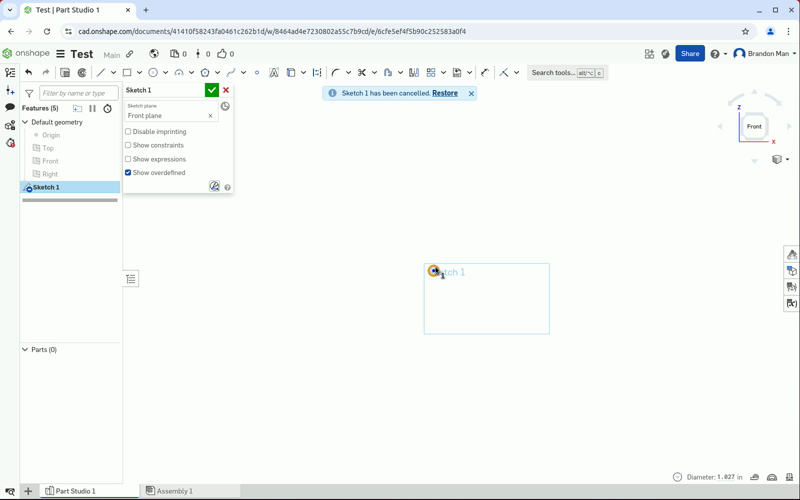
scroll(-6)
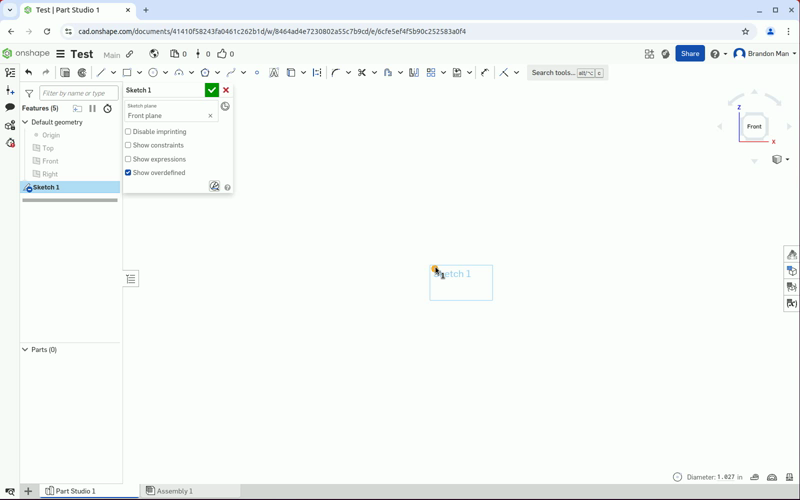
mouse_move(73, 352)
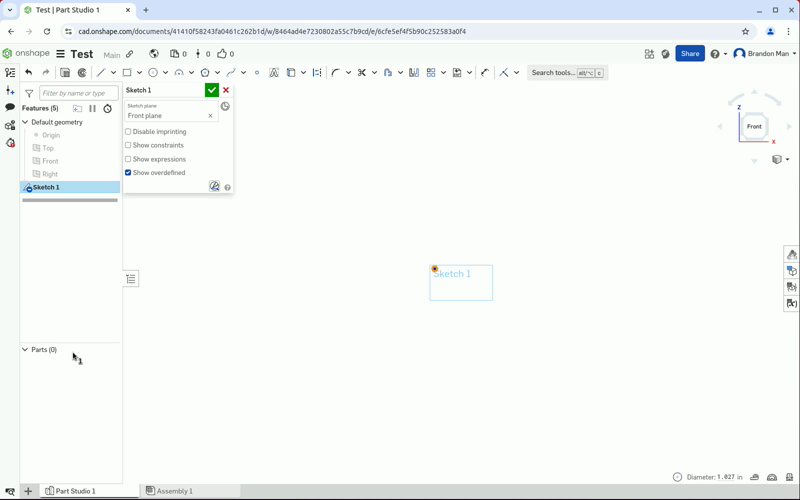
key(shift+y)
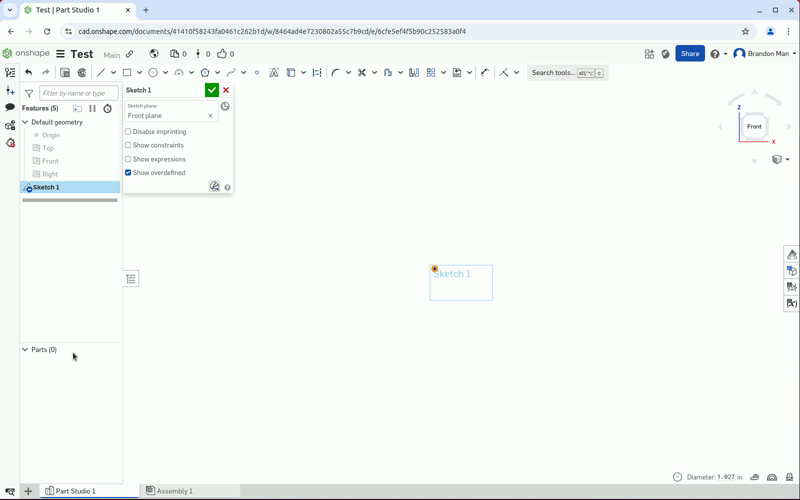
key(shift+e)
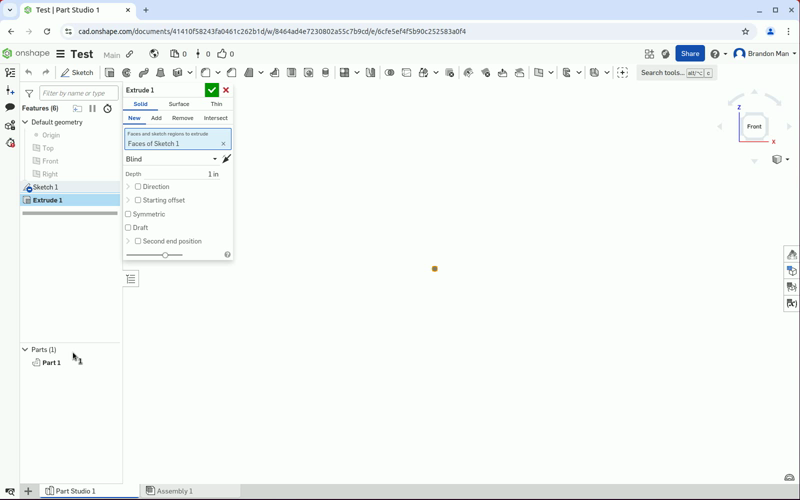
mouse_move(143, 106)
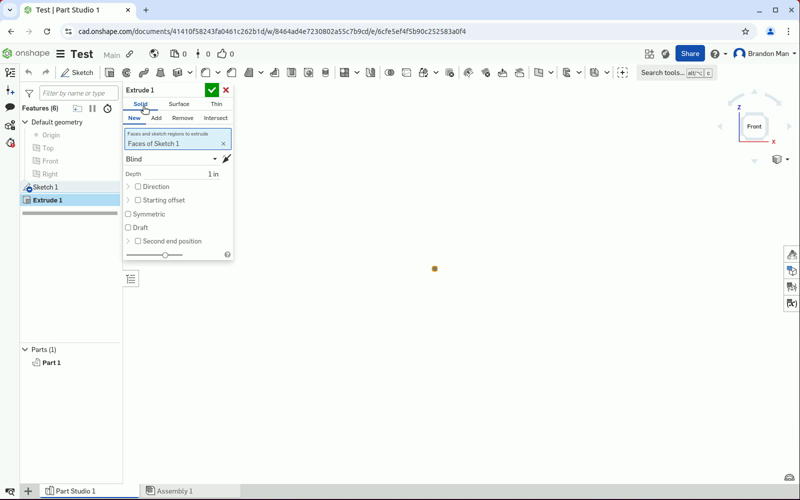
click(143, 106)
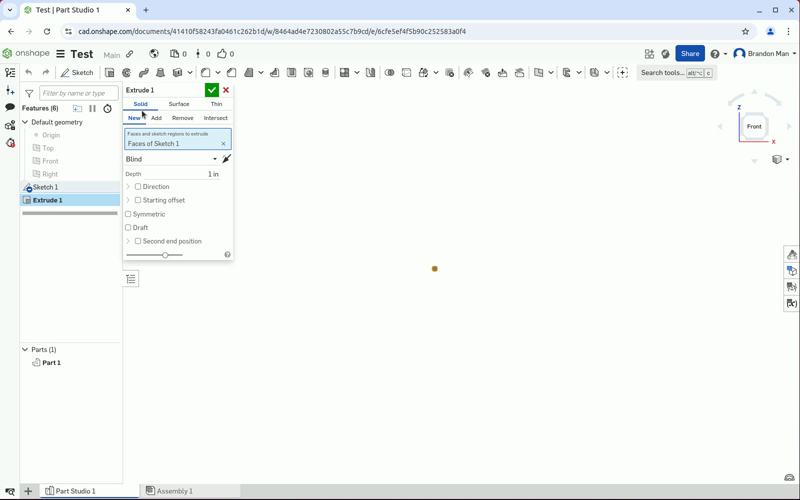
mouse_move(137, 120)
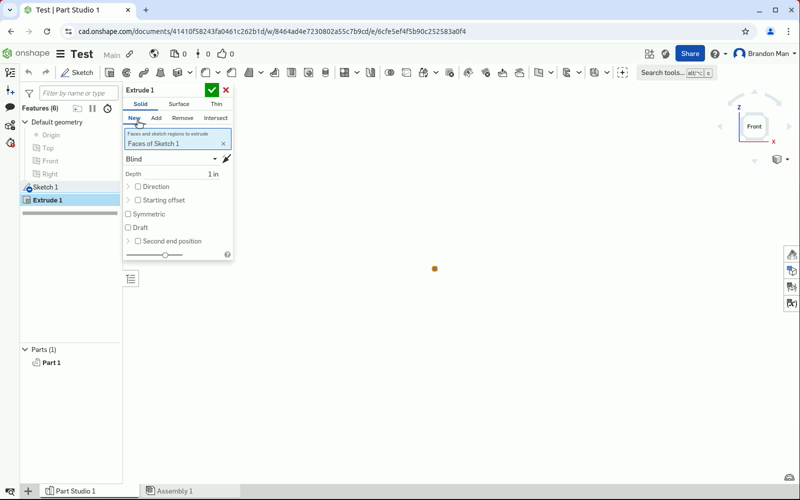
click(137, 120)
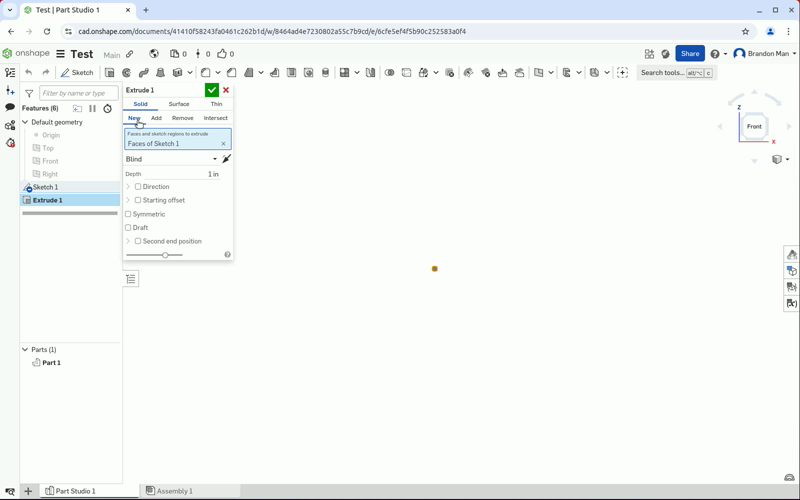
key(tab, 4)
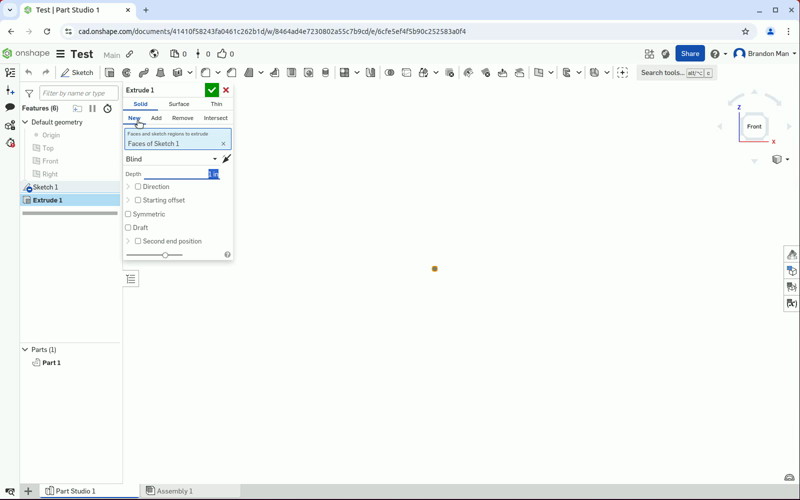
text(30.81)
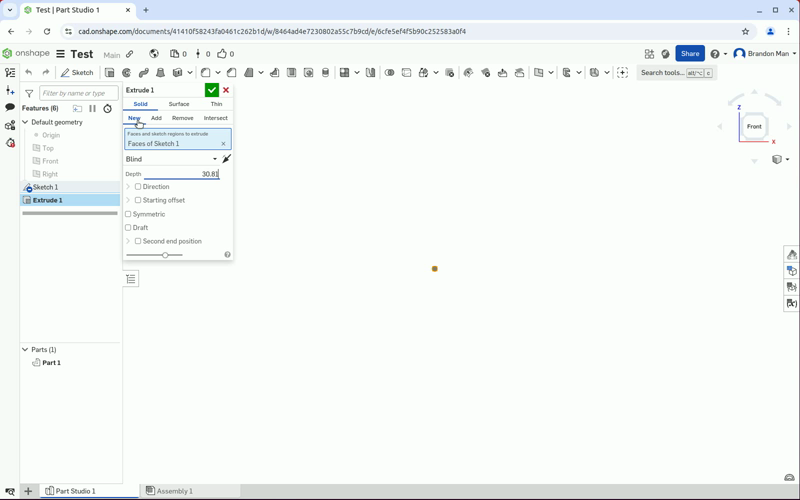
key(tab, 3)
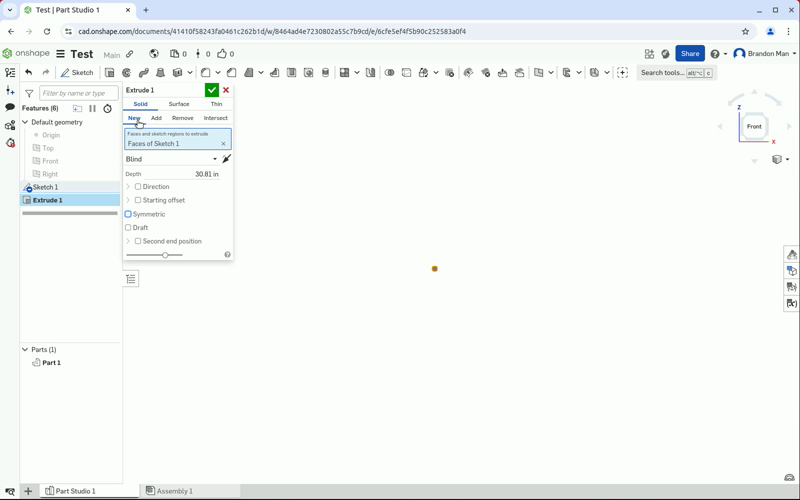
key(space)
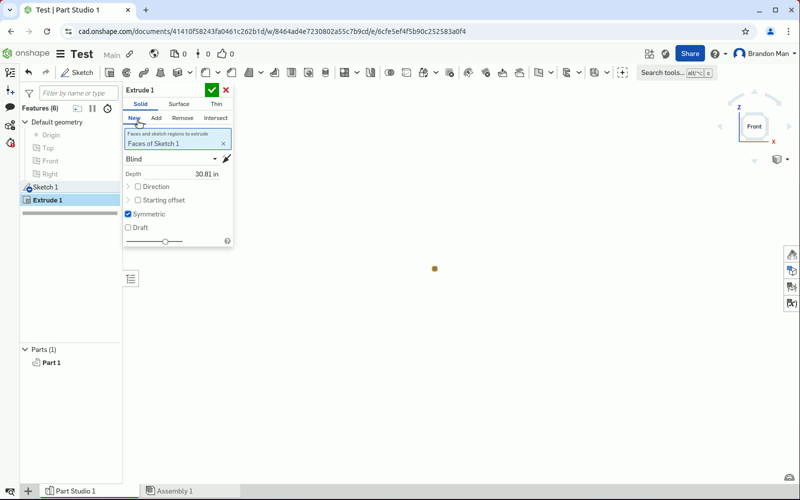
key(enter)
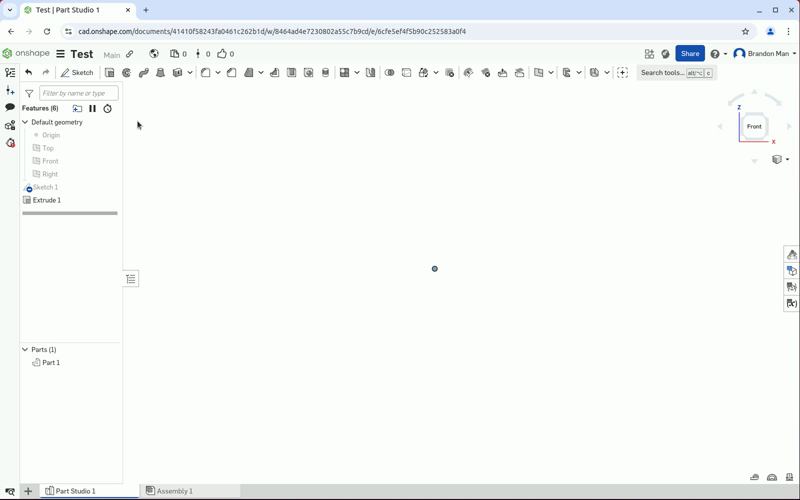
key(shift+h)
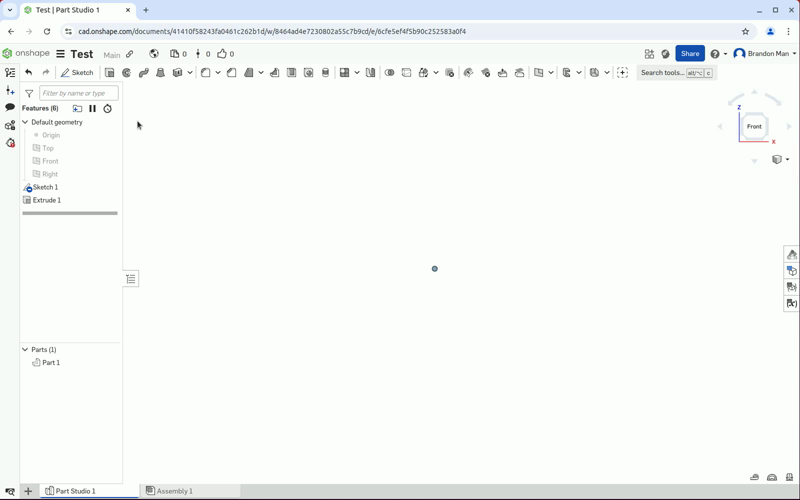
key(shift+h)
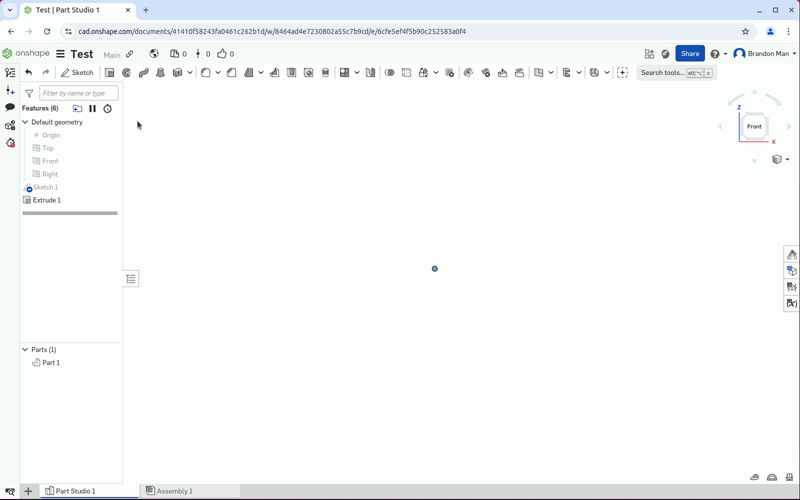
mouse_move(73, 189)
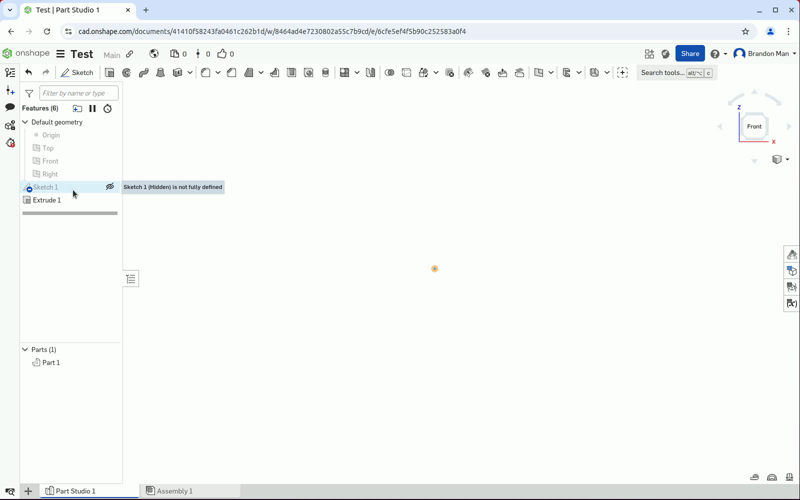
click(73, 189)
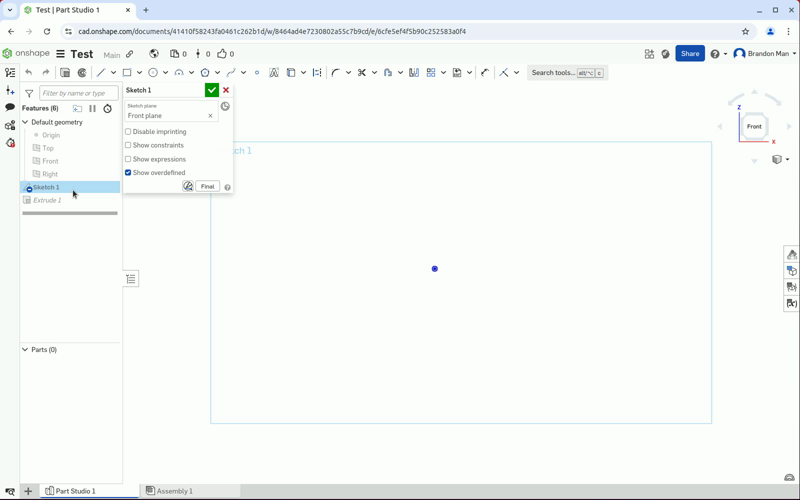
mouse_move(229, 92)
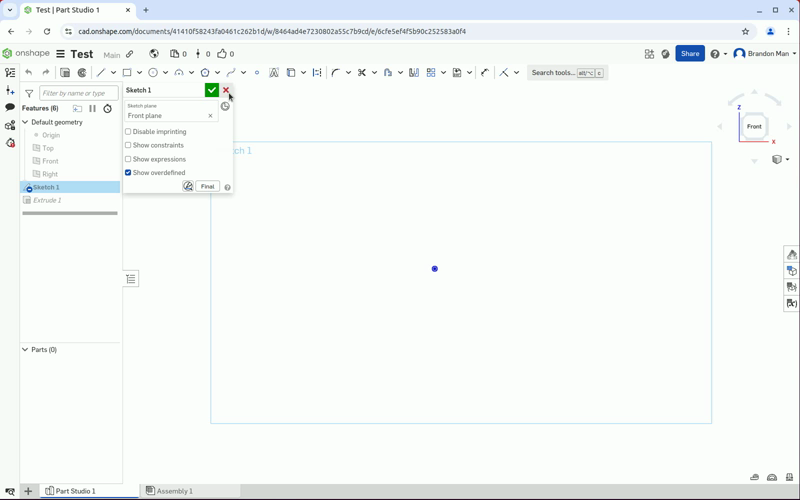
click(229, 92)
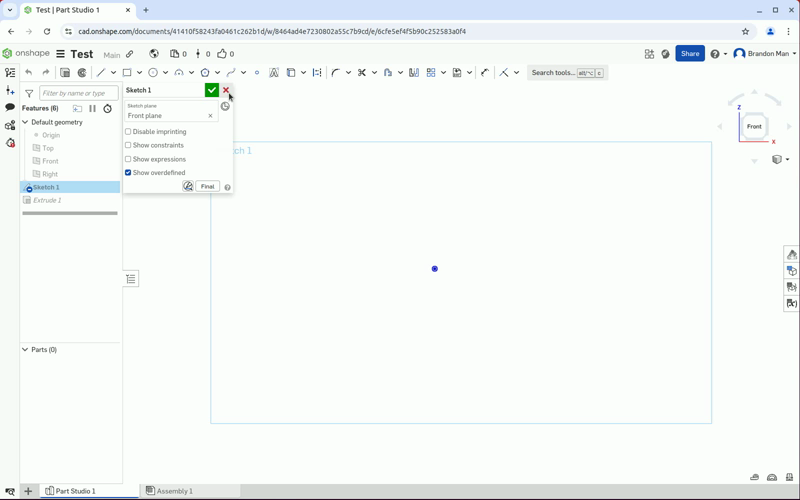
key(shift+s)
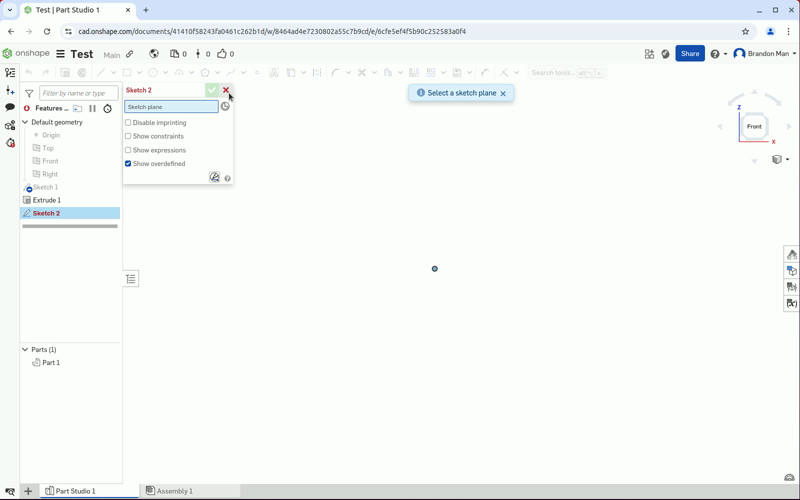
mouse_move(73, 163)
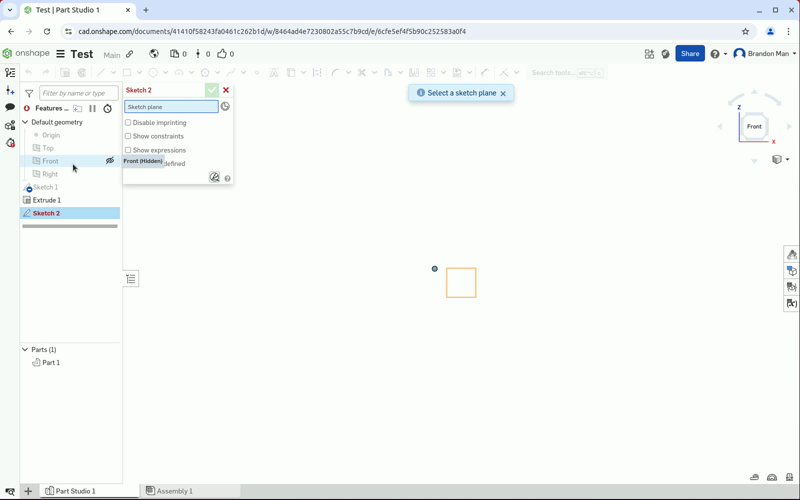
click(73, 163)
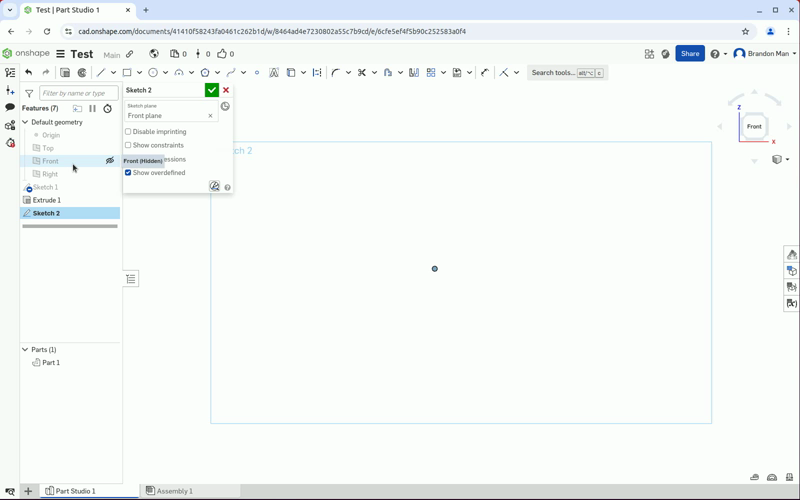
mouse_move(73, 352)
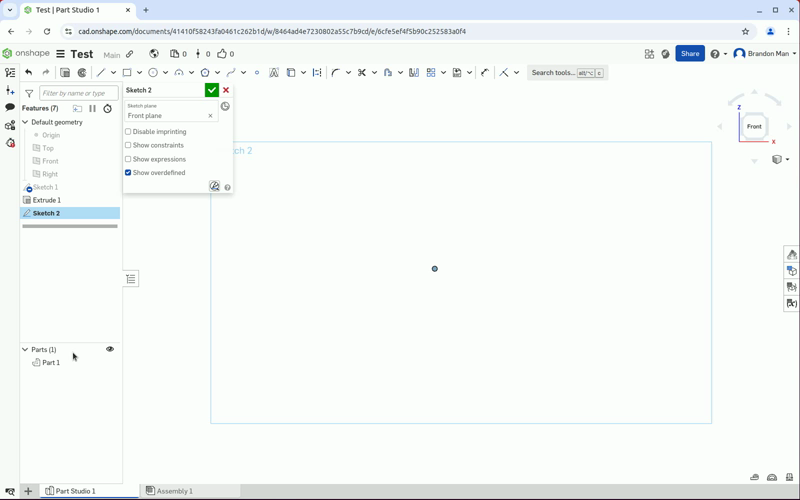
key(y)
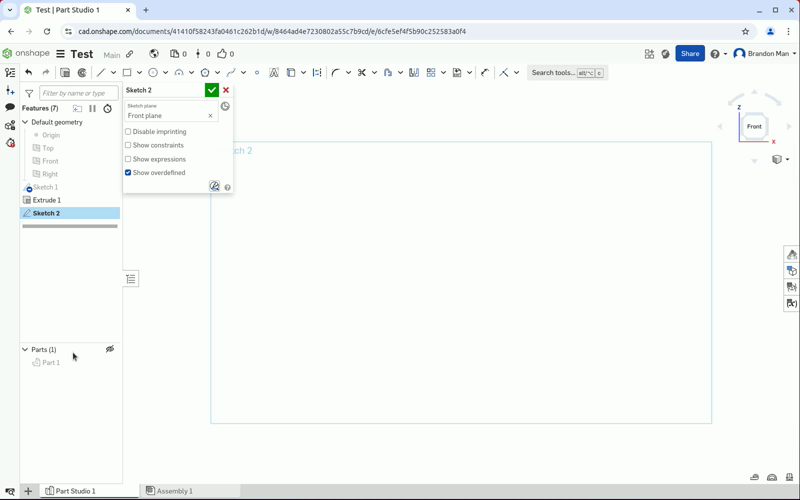
key(c)
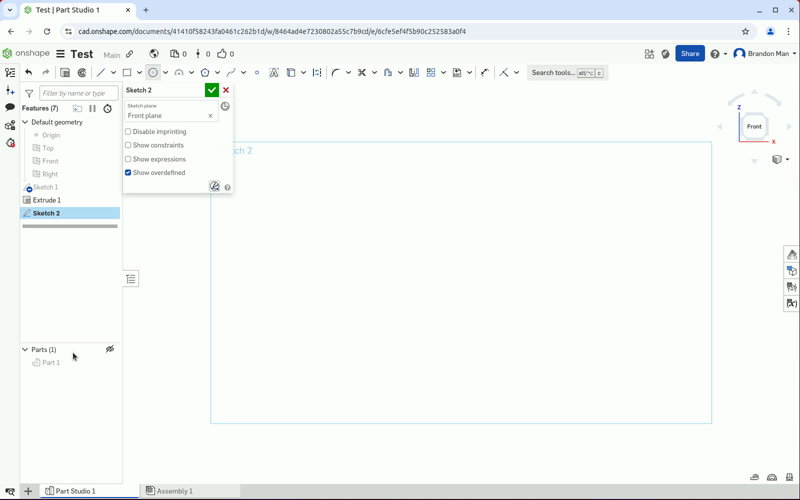
key_down(shift)
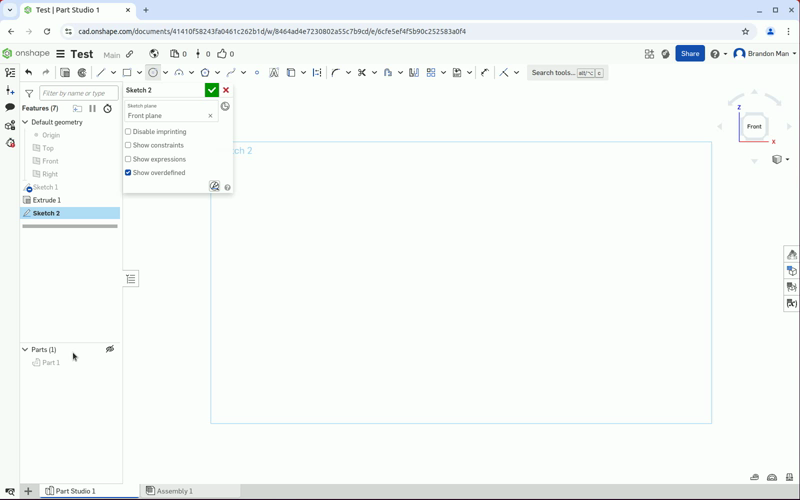
mouse_move(446, 267)
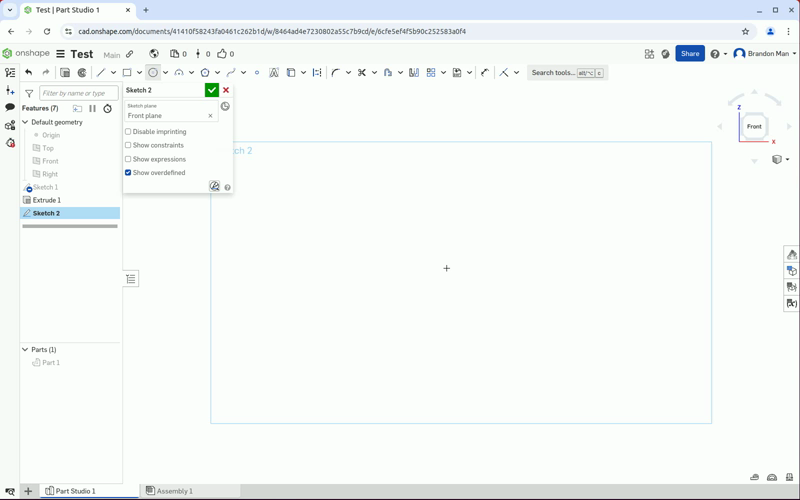
click(446, 267)
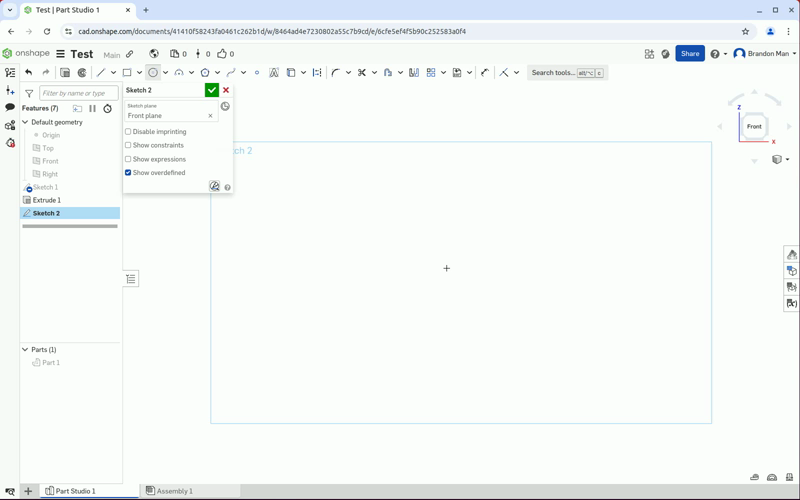
key_up(shift)
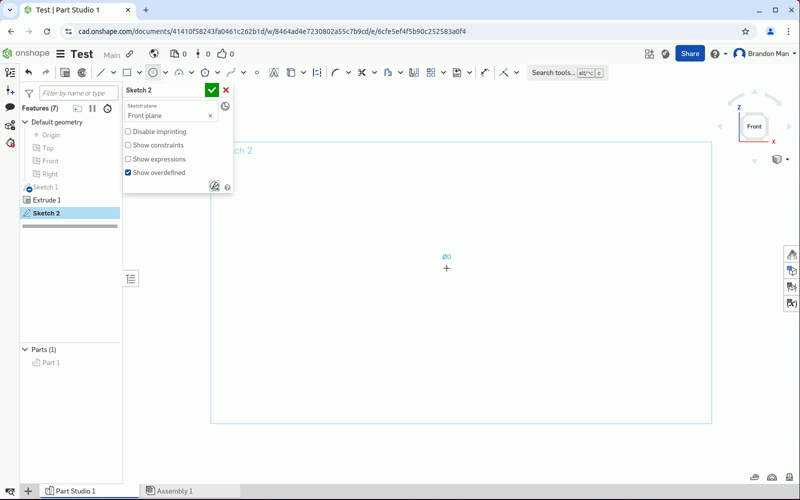
mouse_move(449, 267)
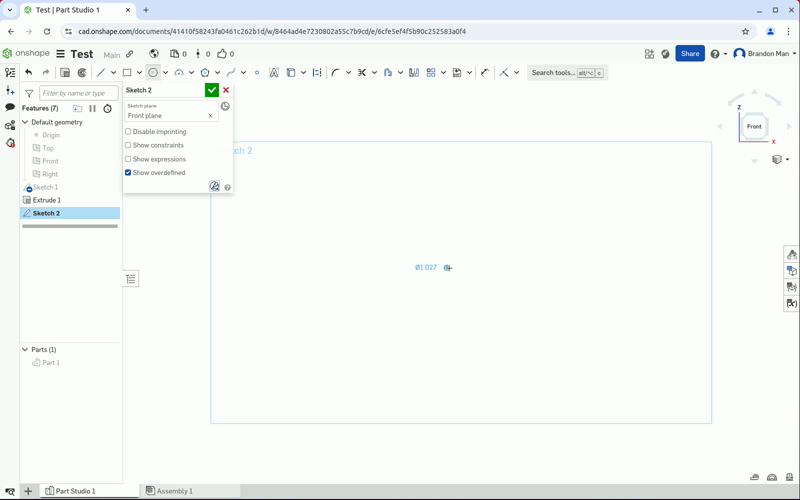
scroll(6)
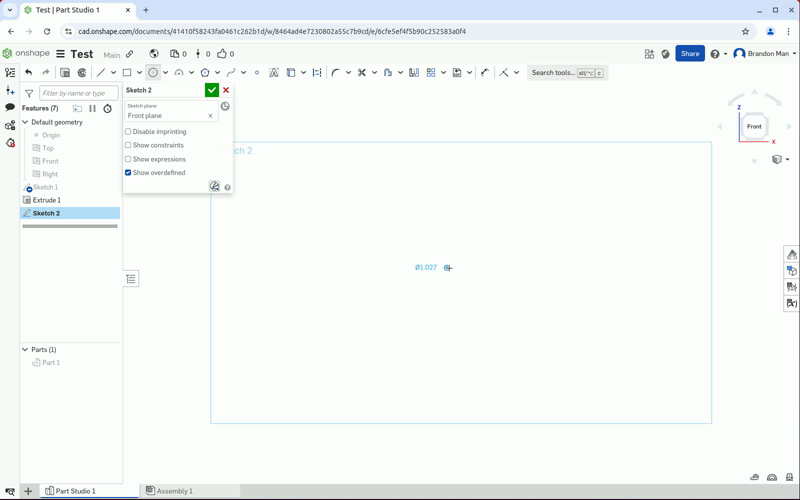
scroll(6)
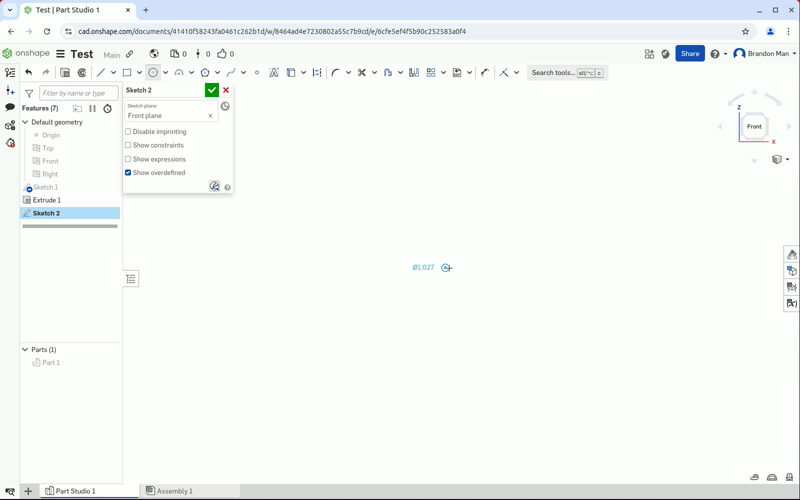
scroll(6)
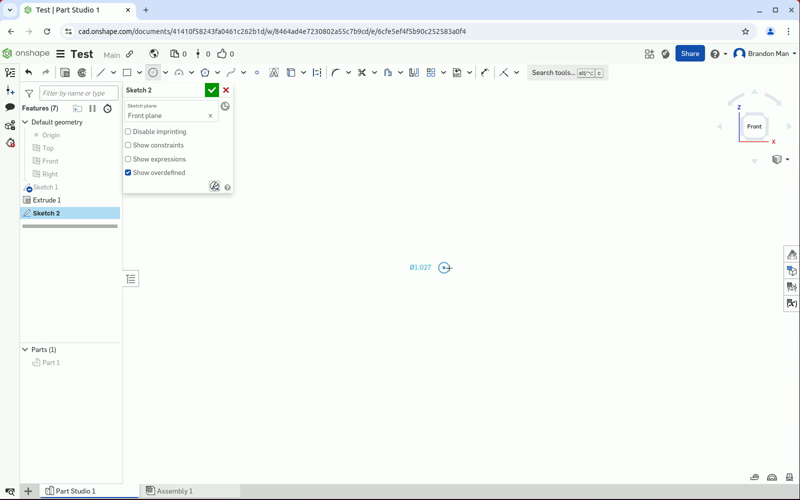
scroll(6)
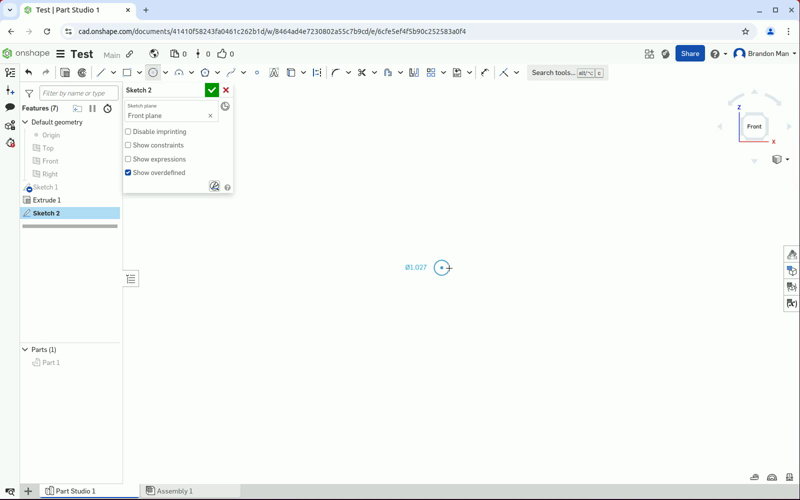
scroll(6)
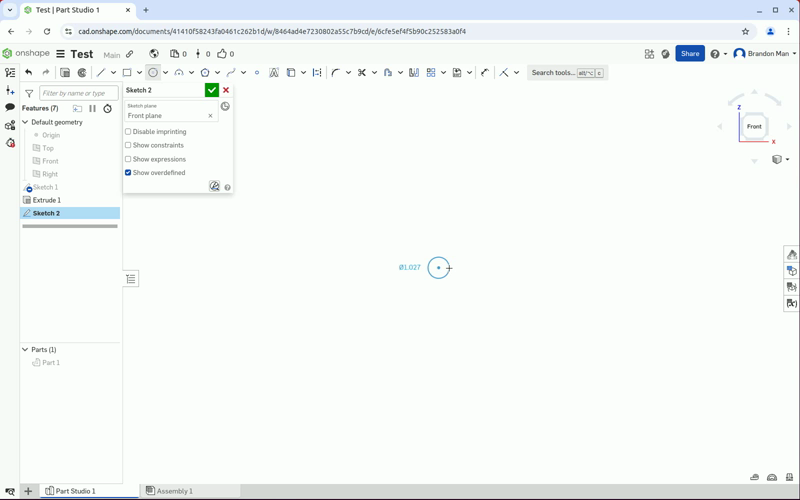
scroll(6)
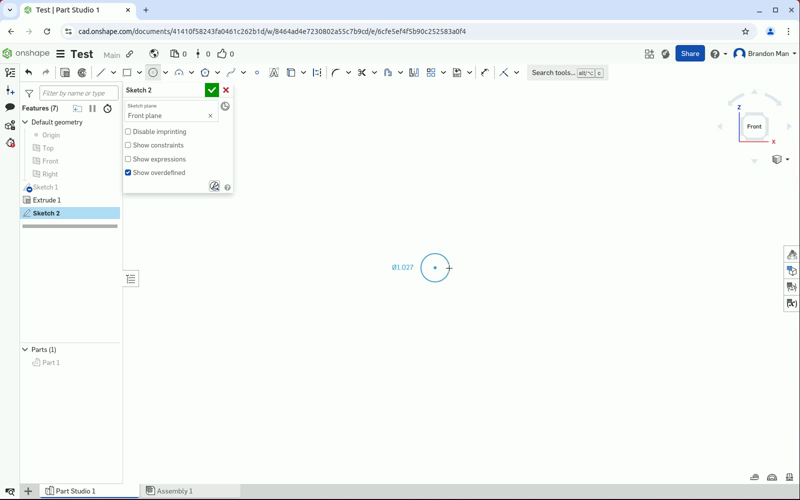
scroll(6)
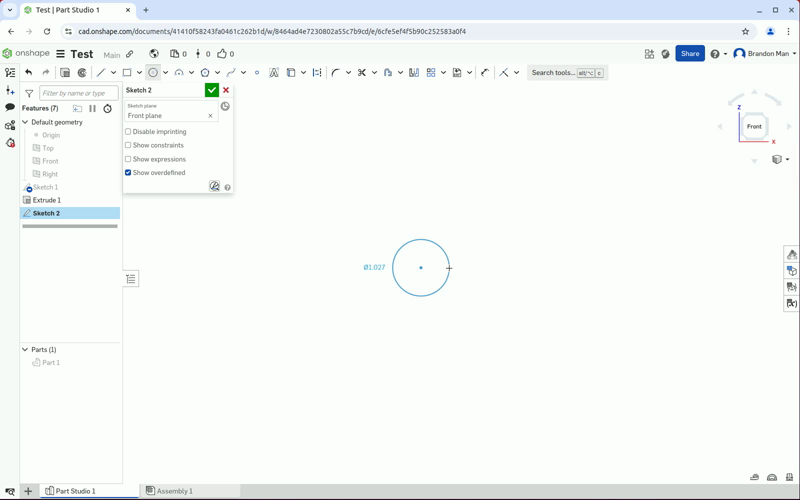
click(449, 267)
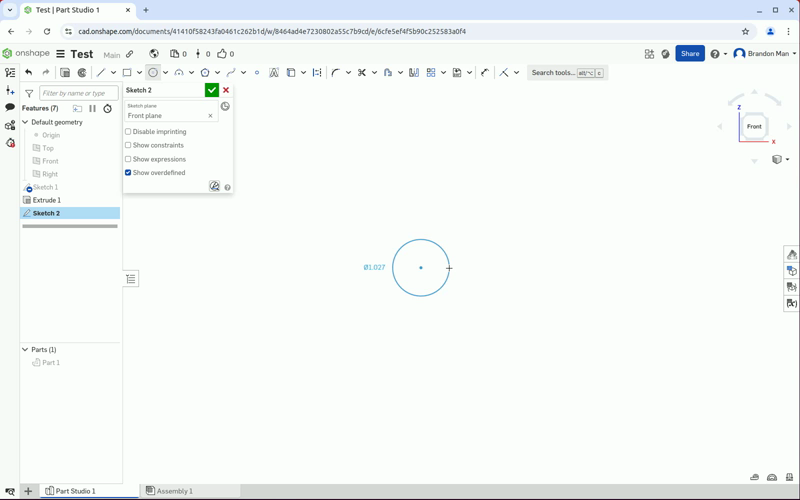
scroll(-6)
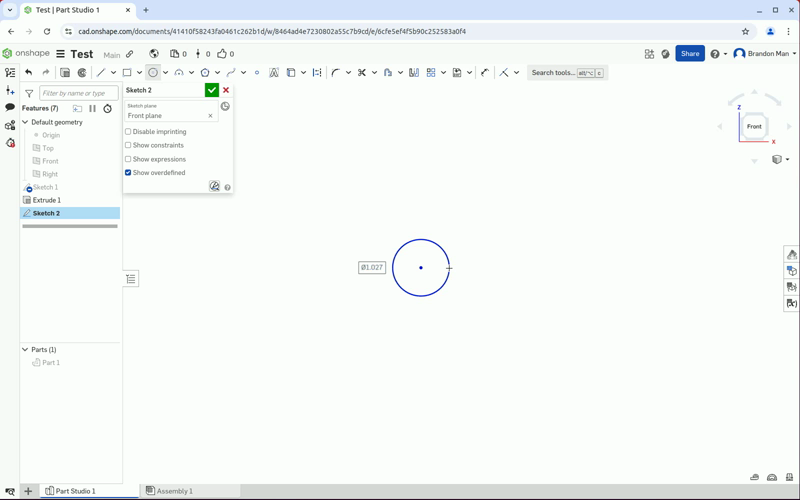
scroll(-6)
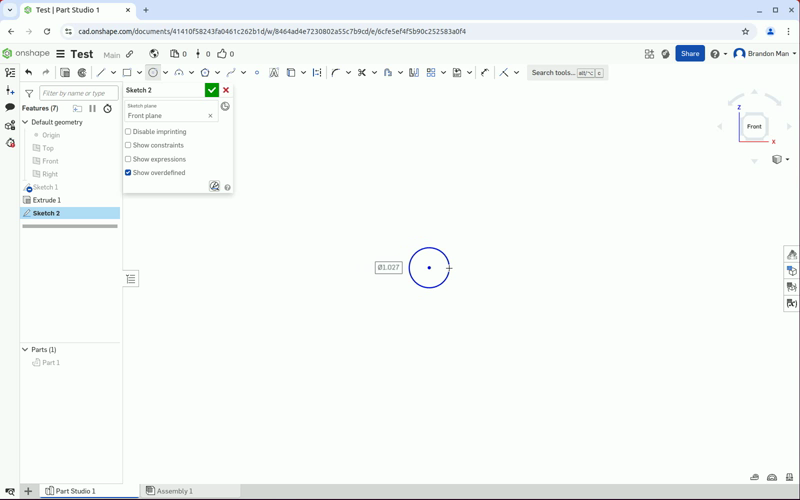
scroll(-6)
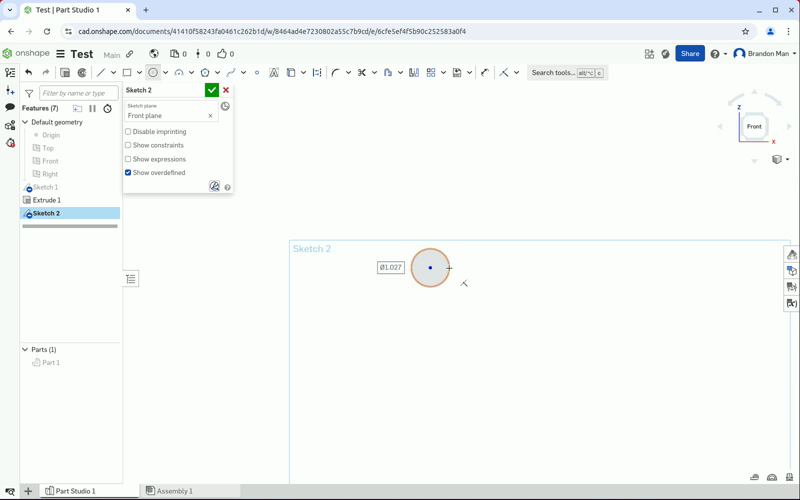
scroll(-6)
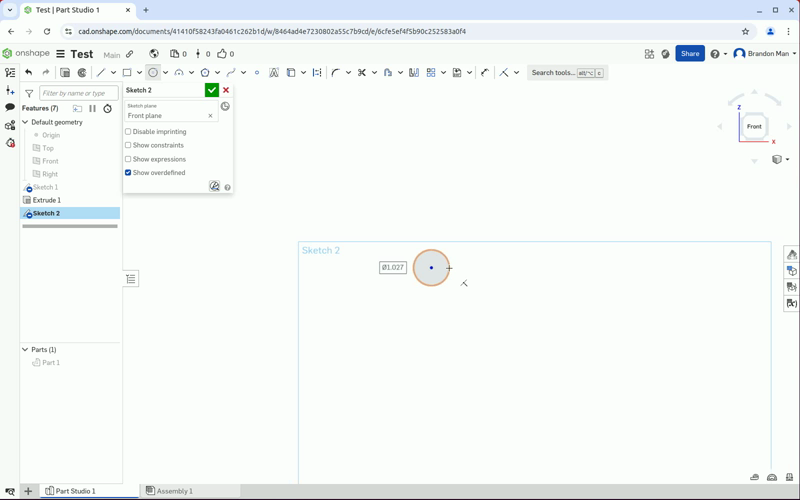
scroll(-6)
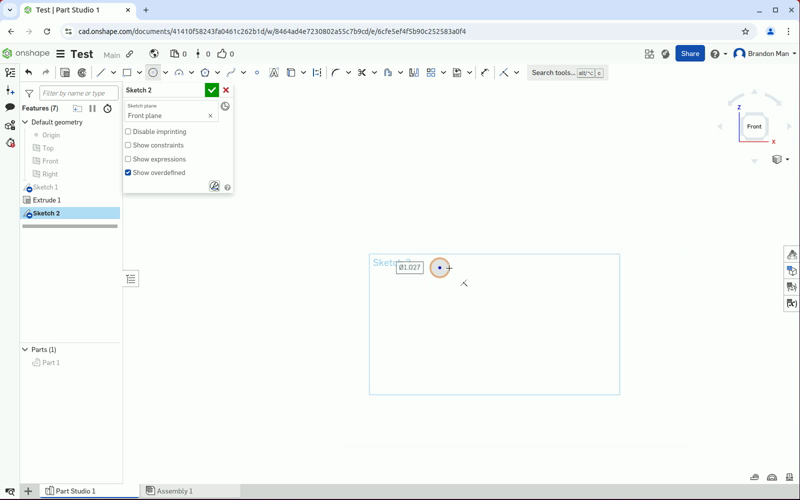
scroll(-6)
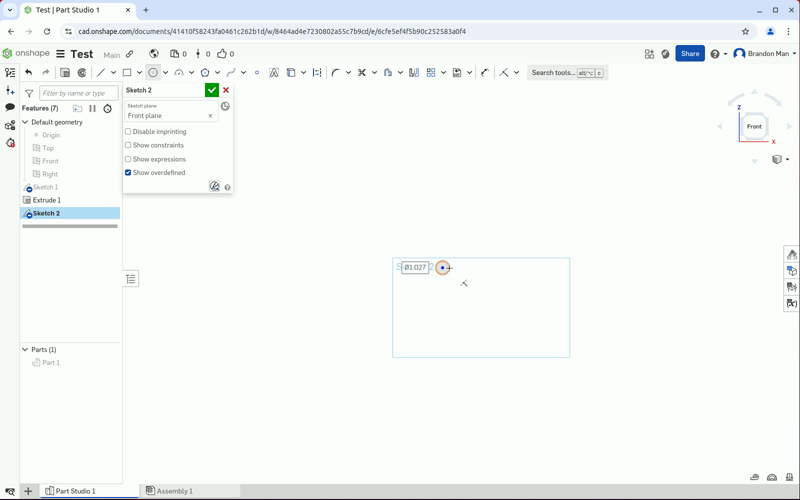
scroll(-6)
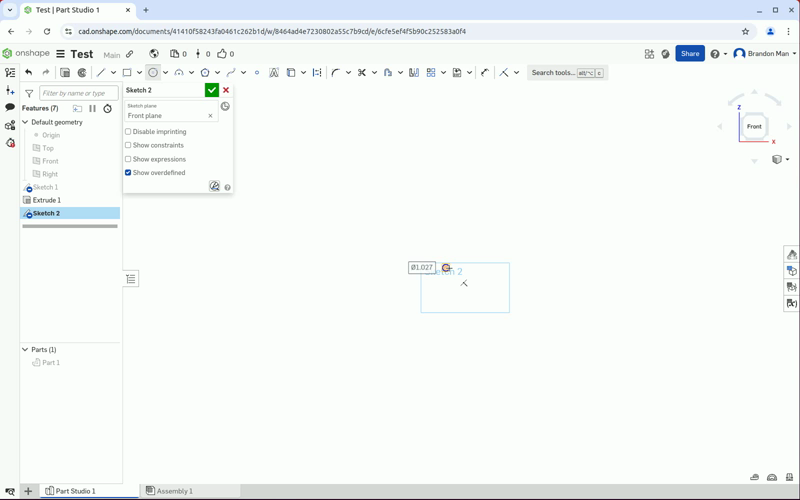
key(esc)
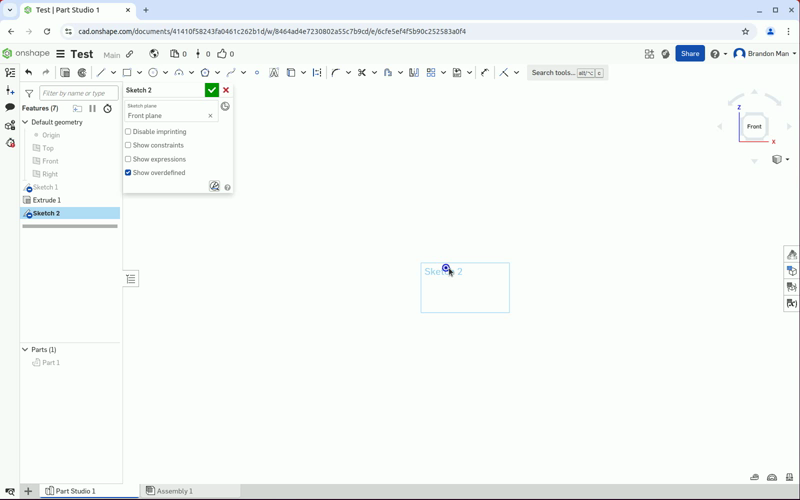
mouse_move(446, 268)
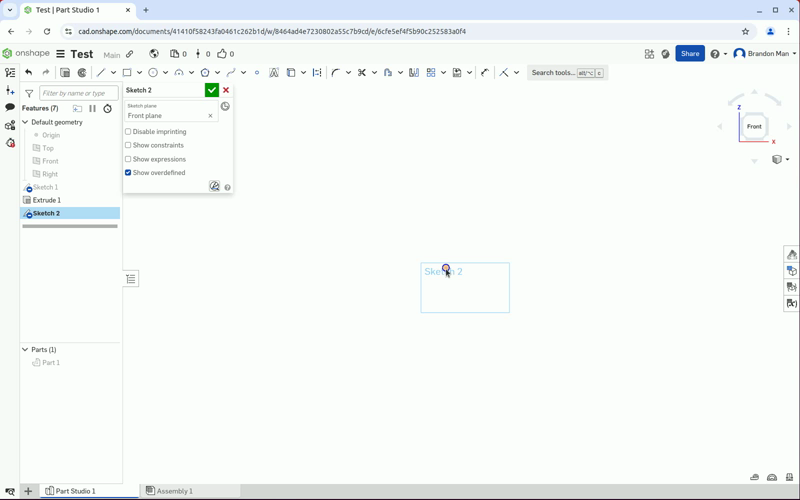
scroll(6)
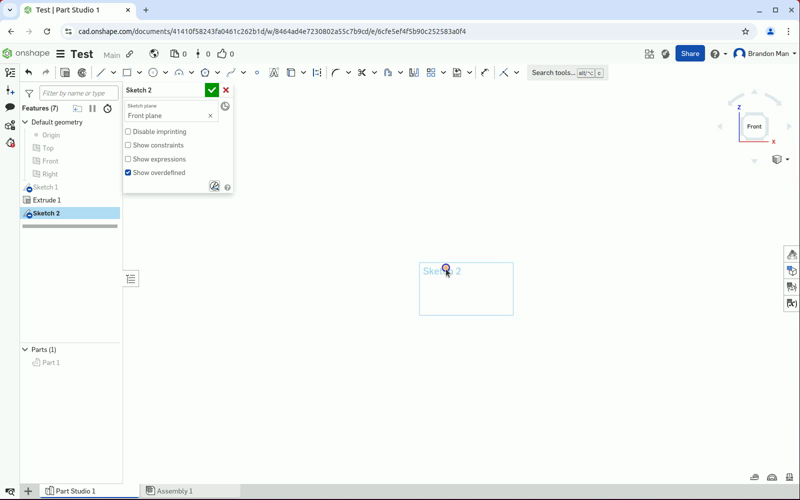
scroll(6)
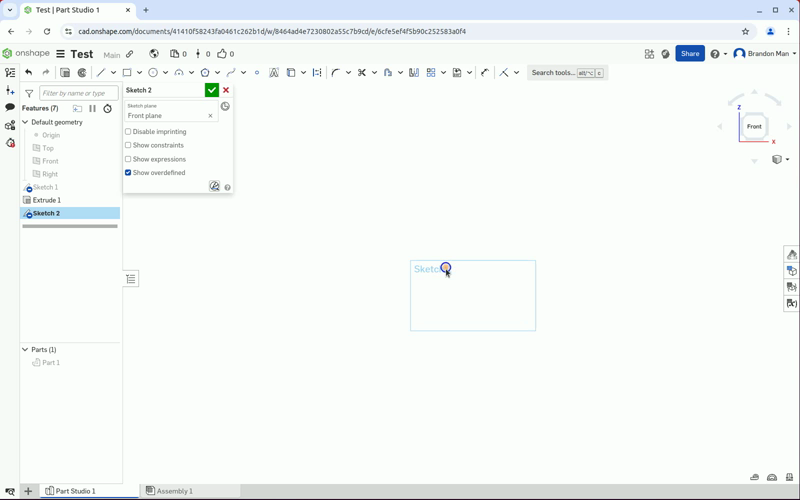
scroll(6)
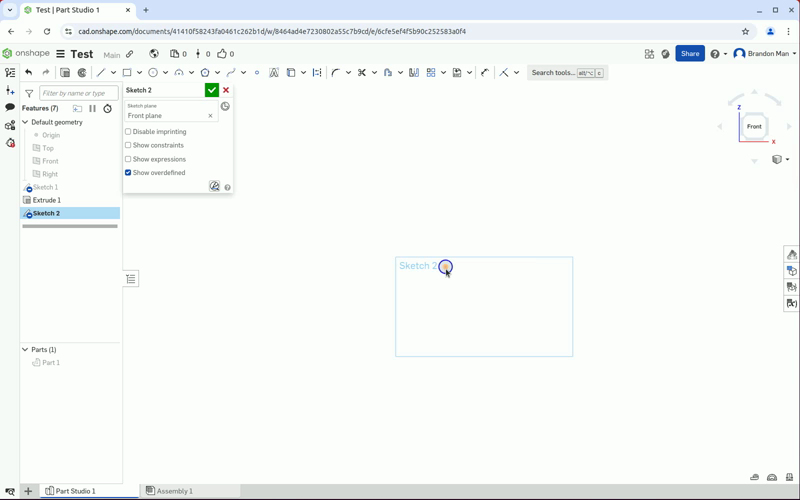
scroll(6)
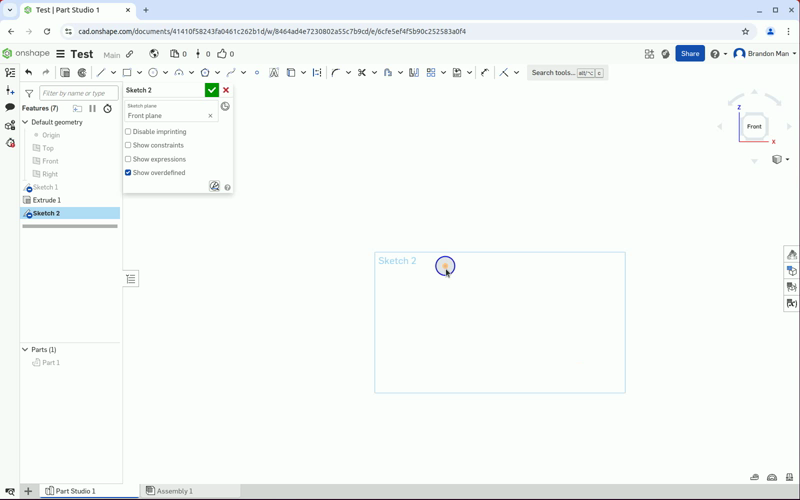
scroll(6)
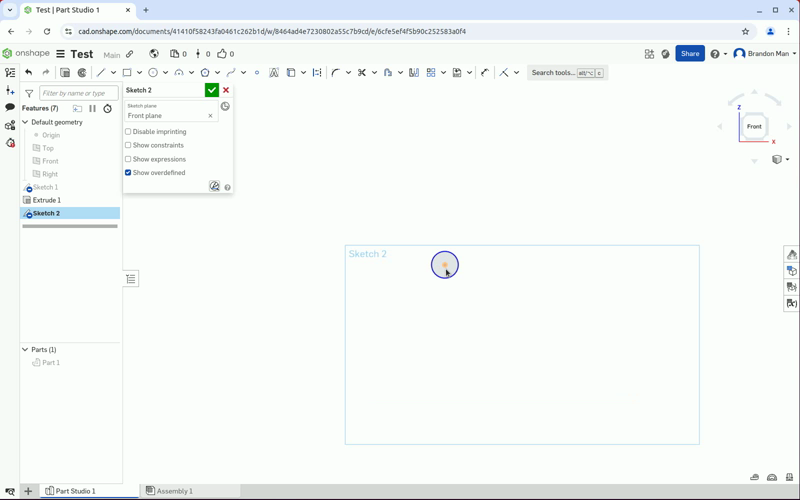
scroll(6)
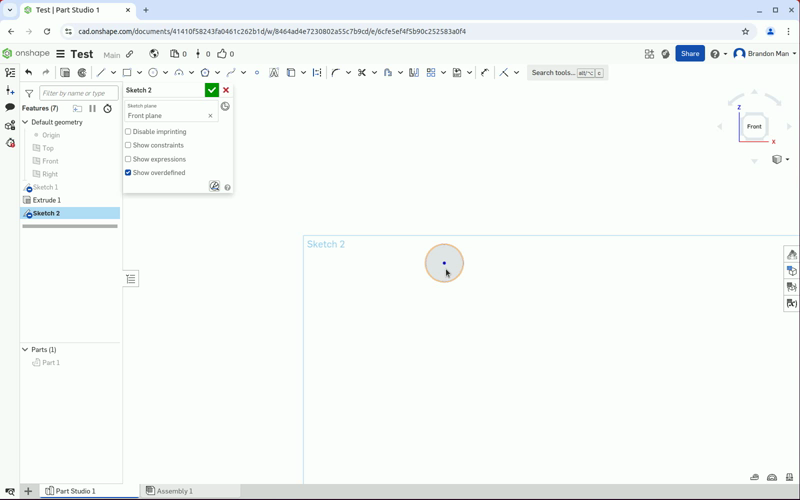
scroll(6)
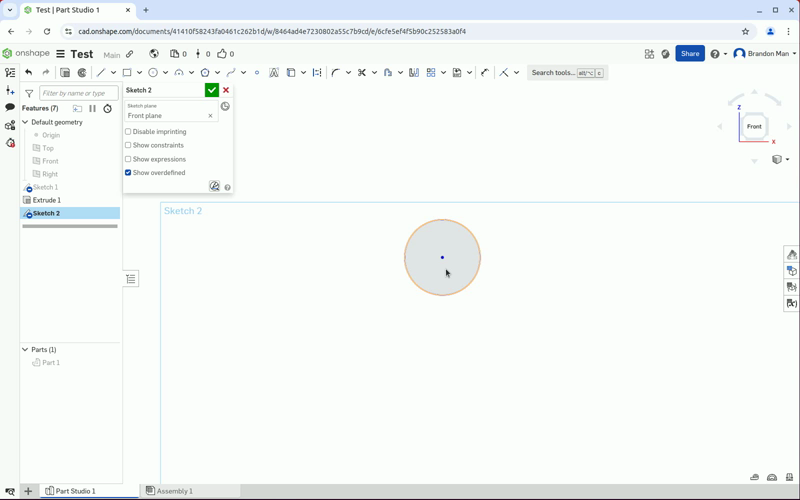
click(446, 268)
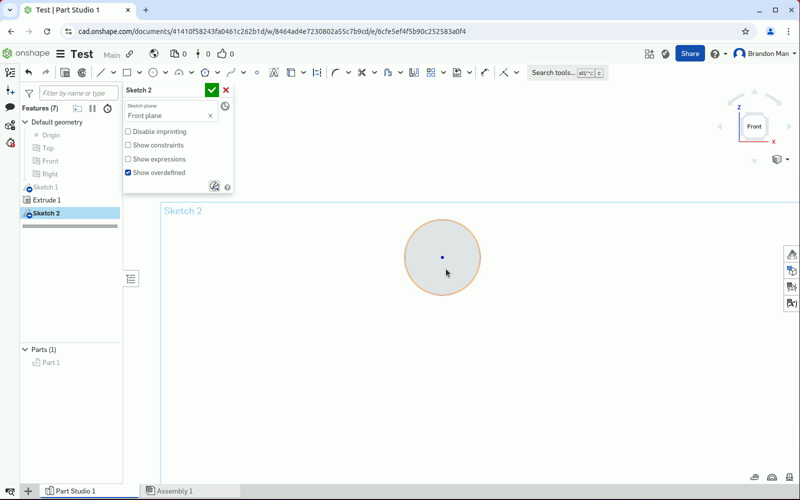
scroll(-6)
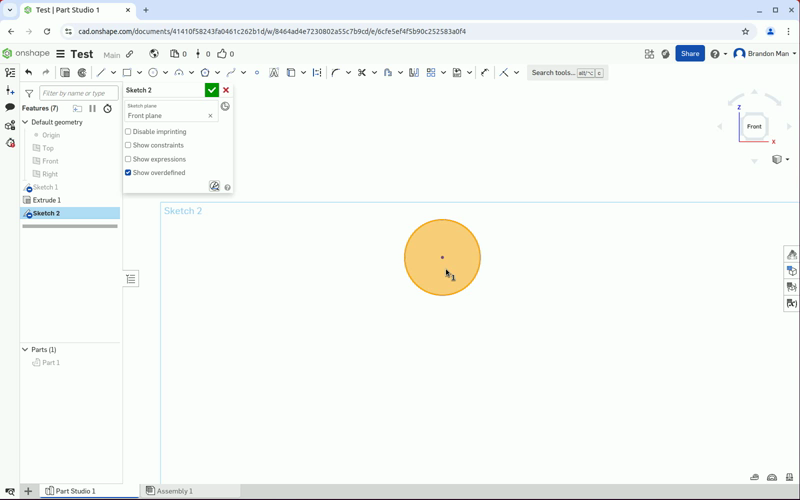
scroll(-6)
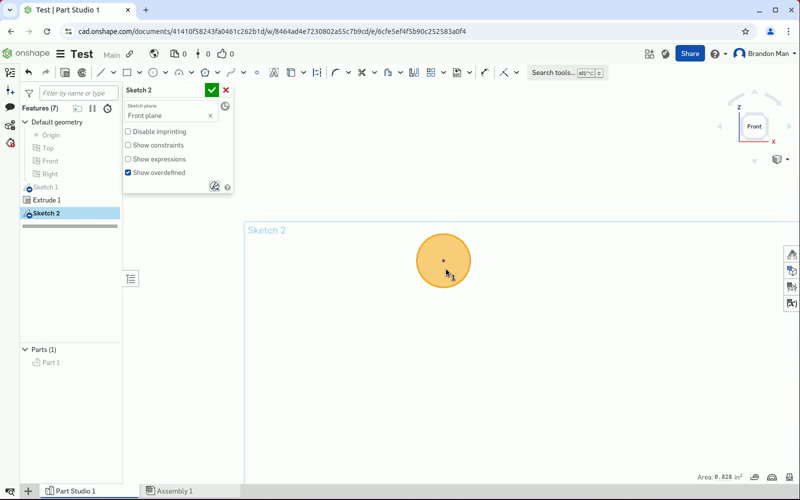
scroll(-6)
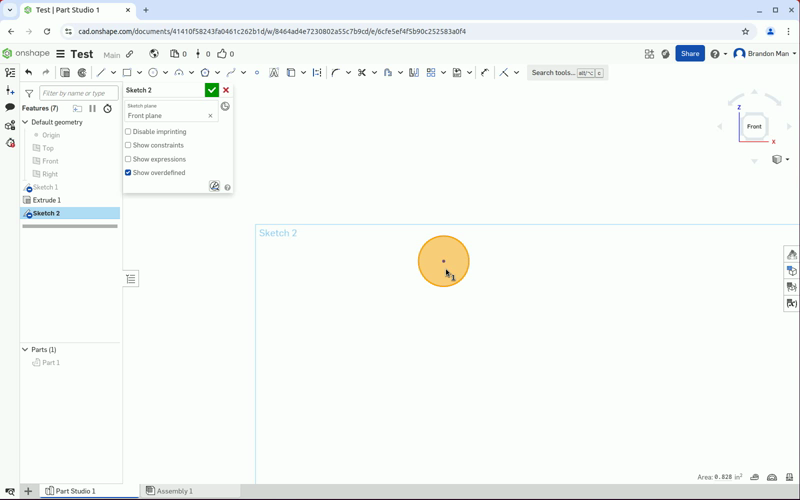
scroll(-6)
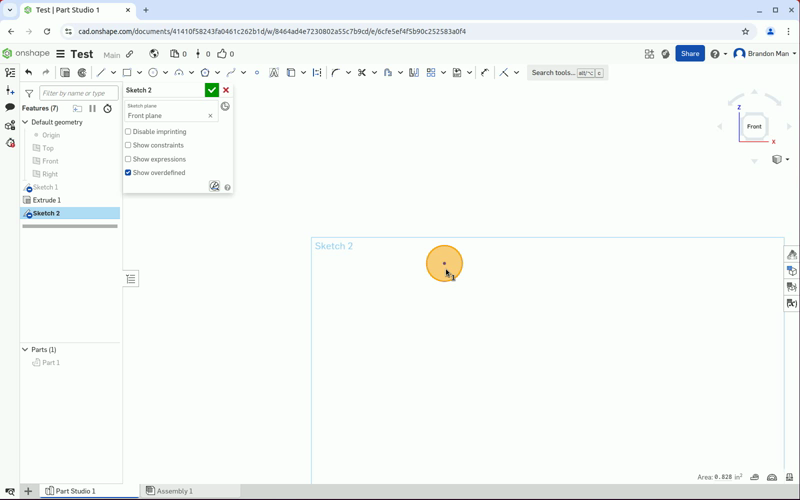
scroll(-6)
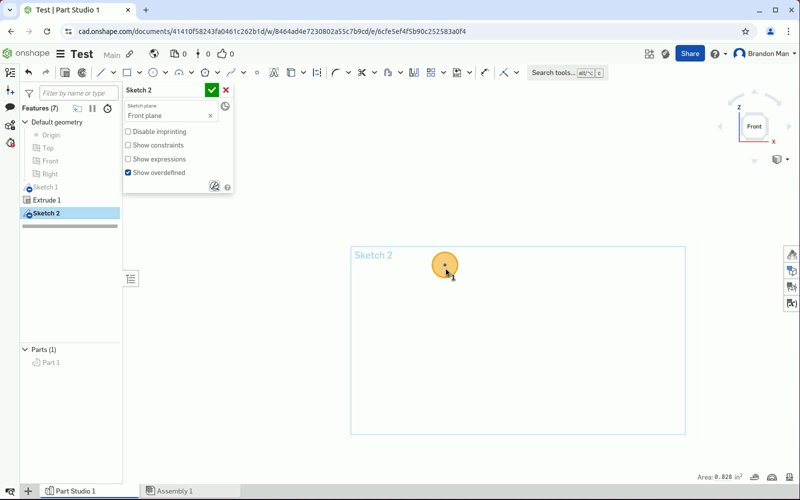
scroll(-6)
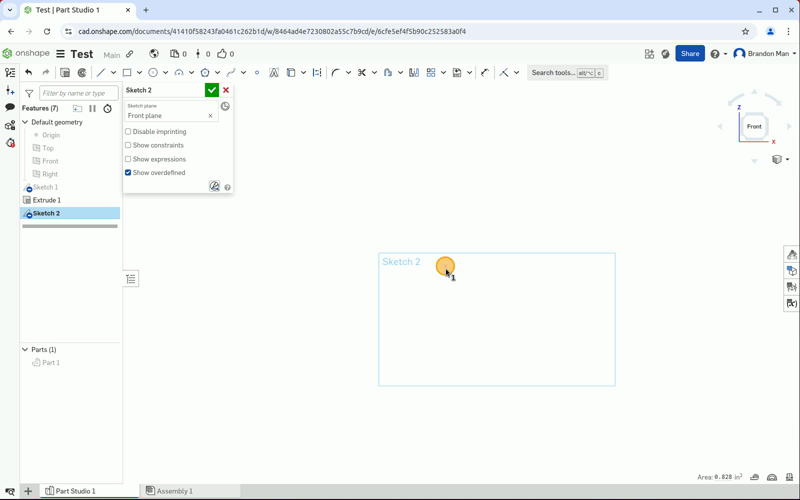
scroll(-6)
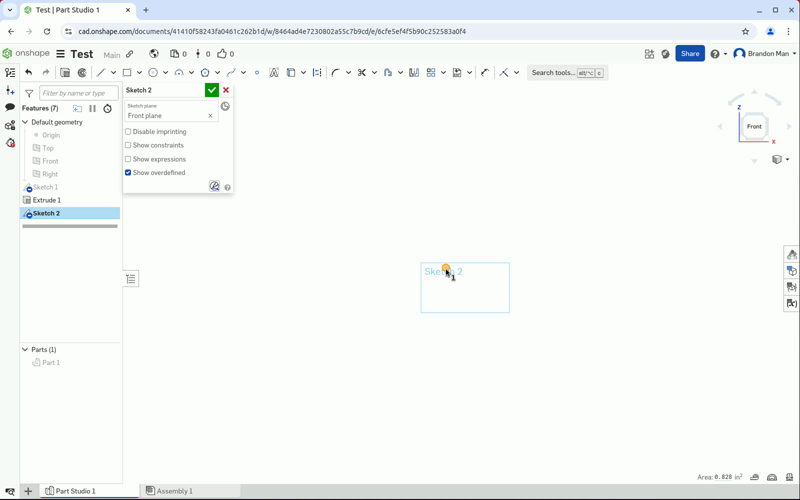
mouse_move(73, 352)
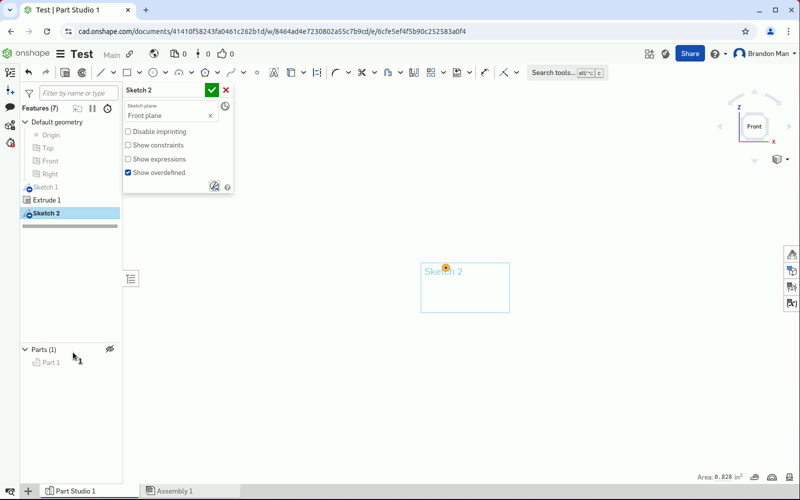
key(shift+y)
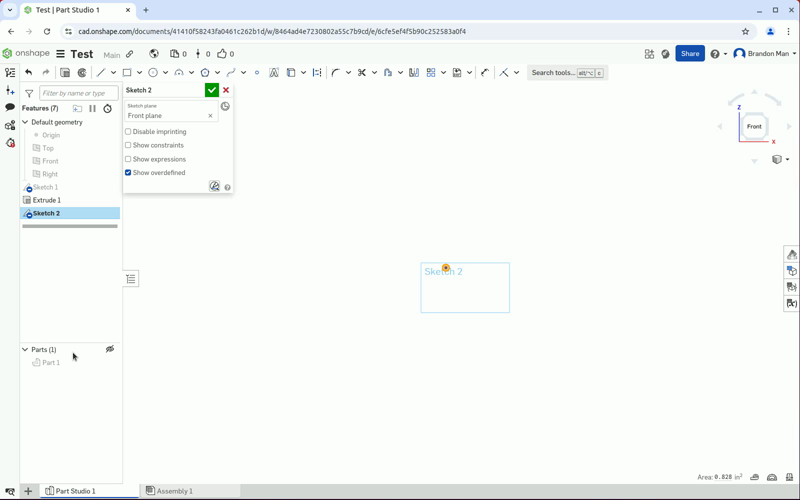
key(shift+e)
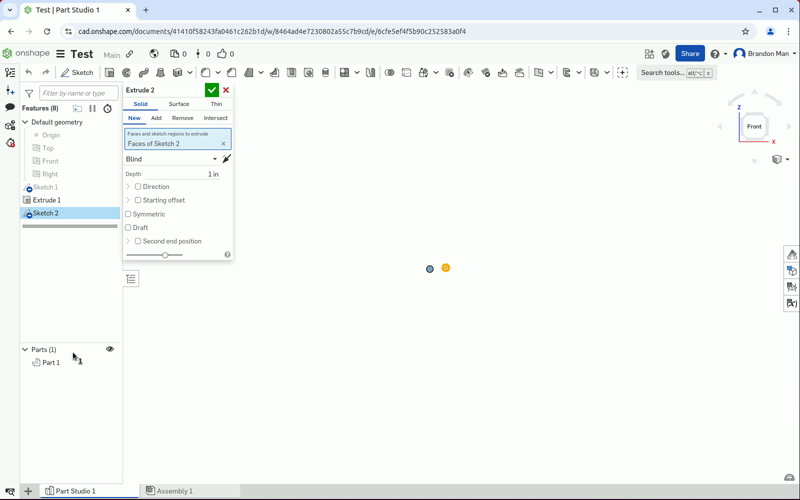
mouse_move(143, 106)
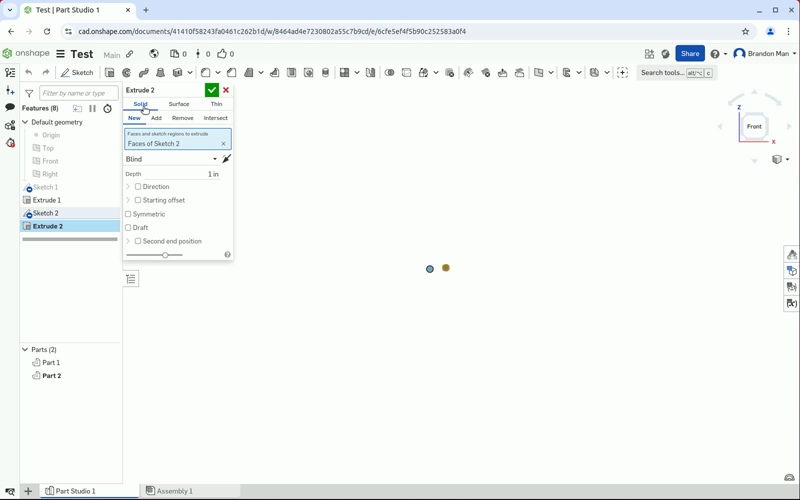
click(143, 106)
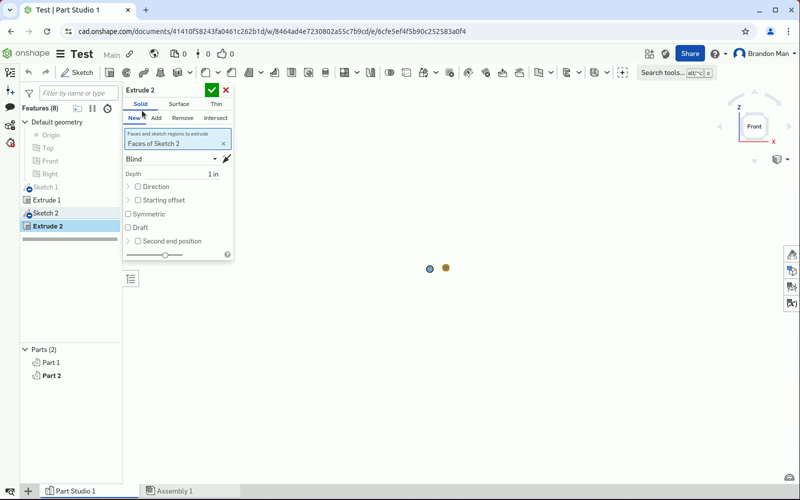
mouse_move(137, 120)
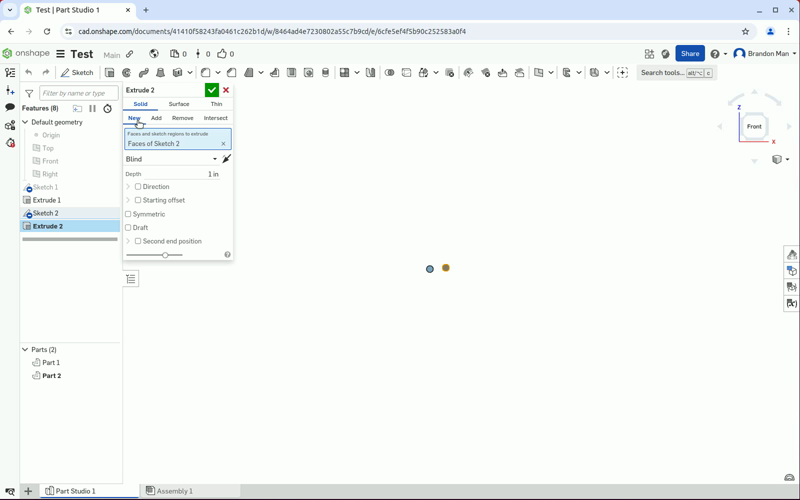
click(137, 120)
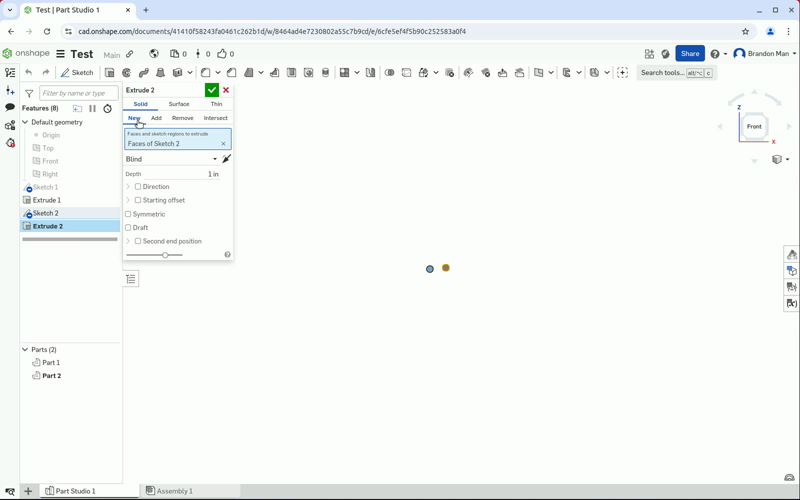
key(tab, 4)
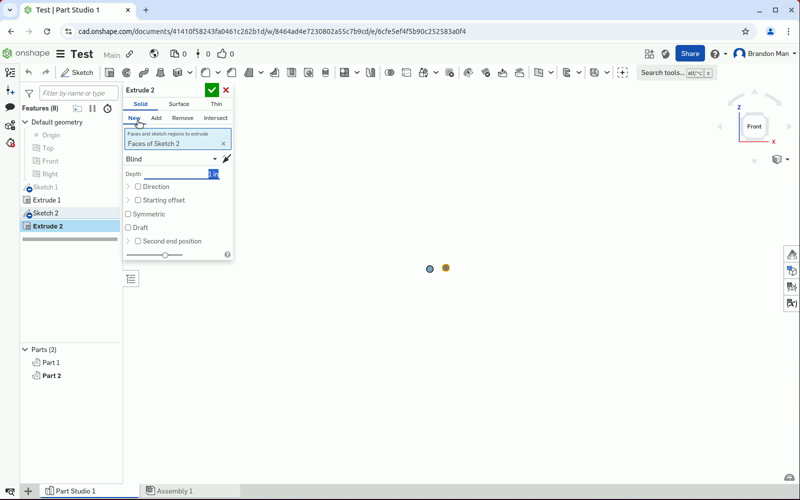
text(46.216)
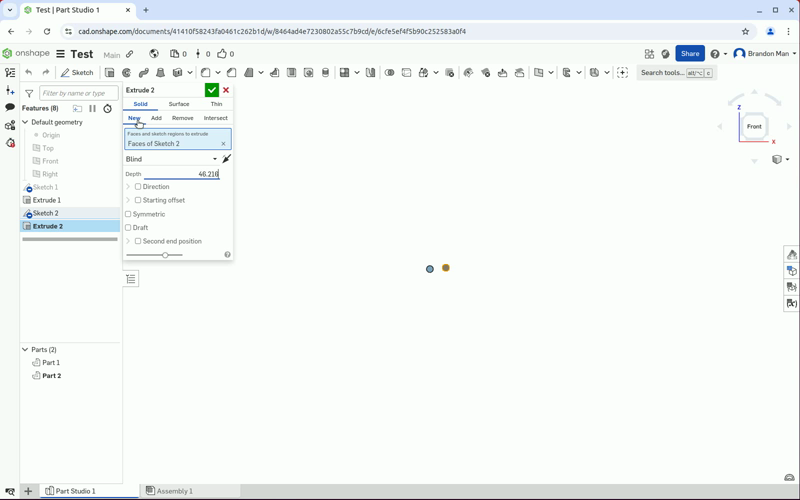
key(tab, 3)
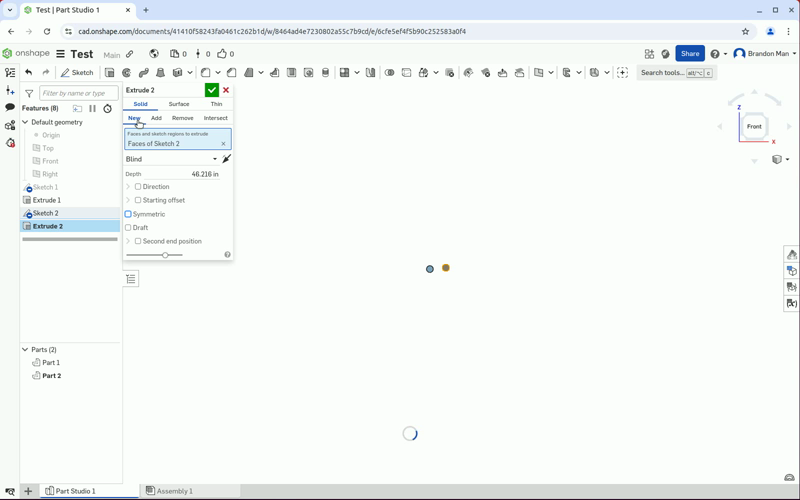
key(space)
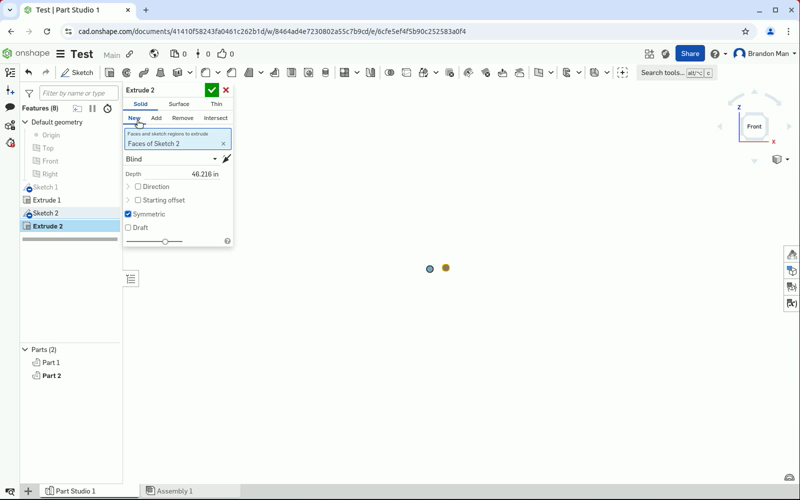
key(enter)
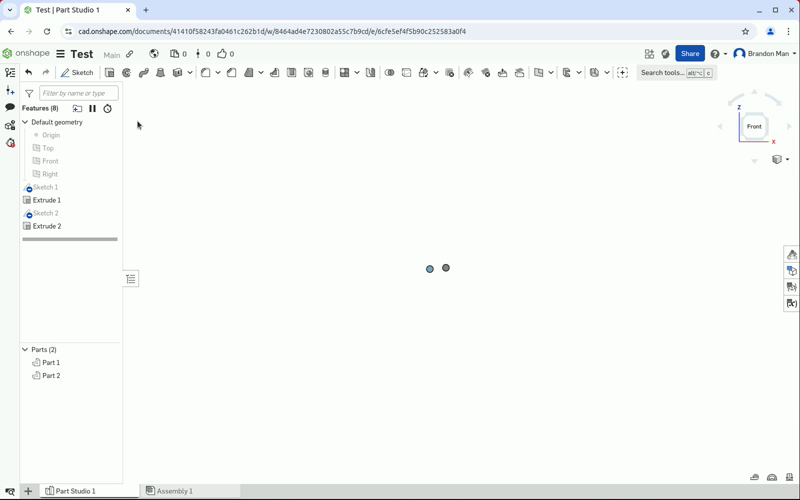
key(shift+h)
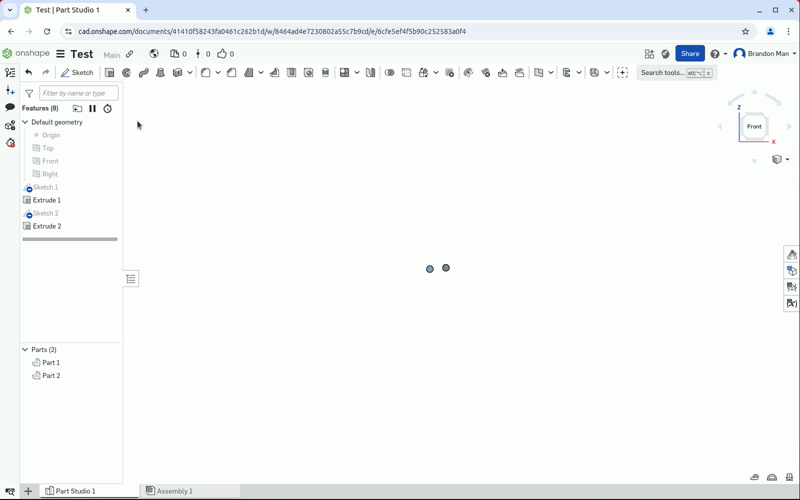
key(shift+h)
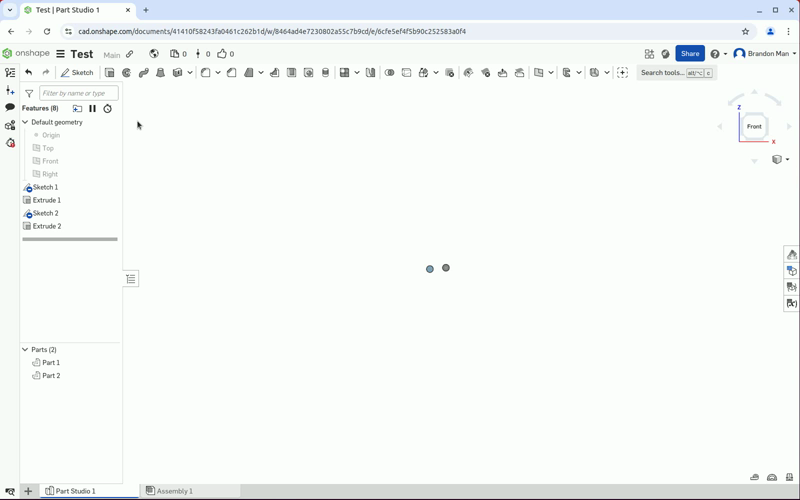
key(shift+7)
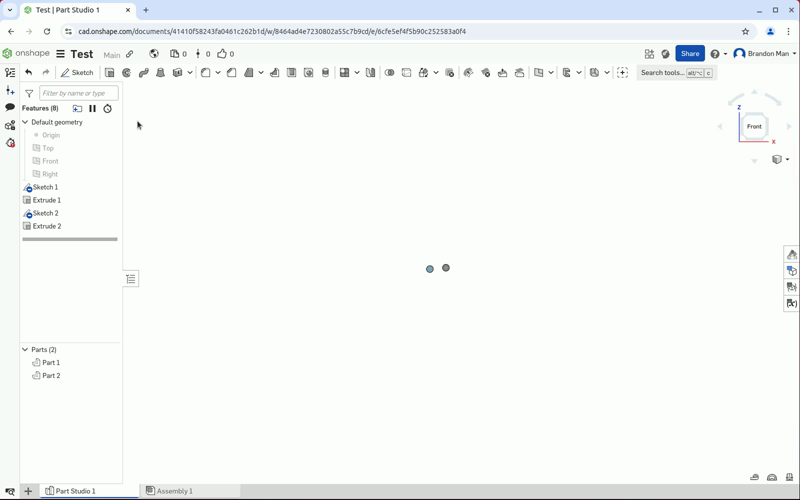
key(left, 2)
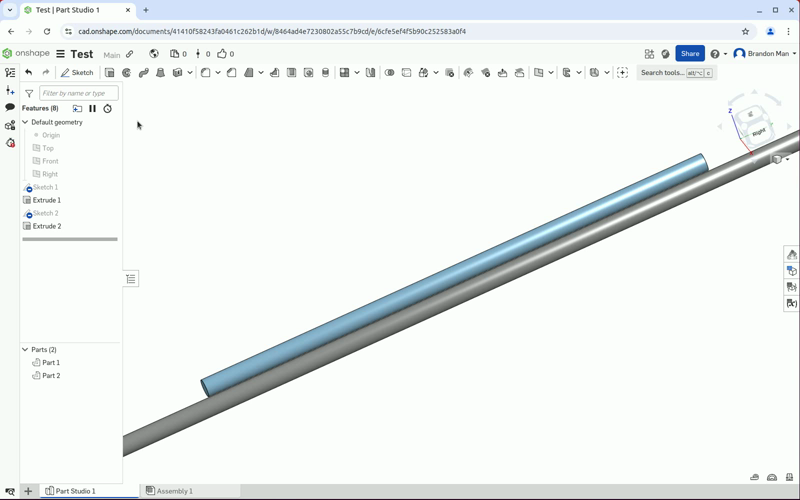
key(down, 2)
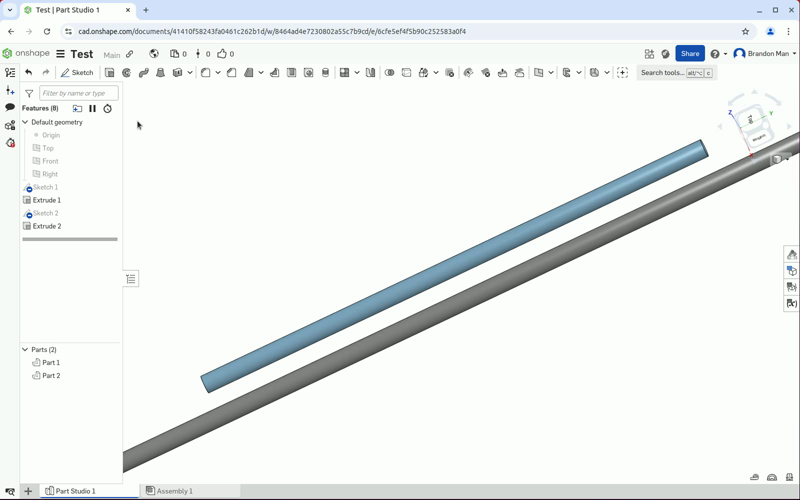
key(up, 2)
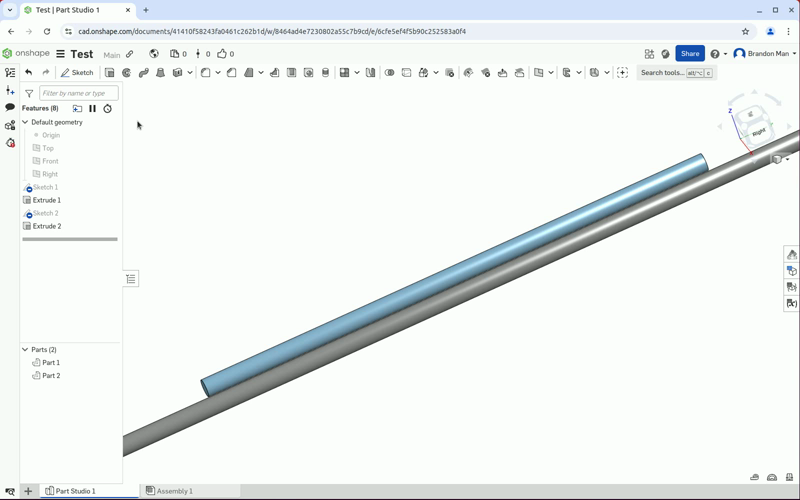
key(right, 2)
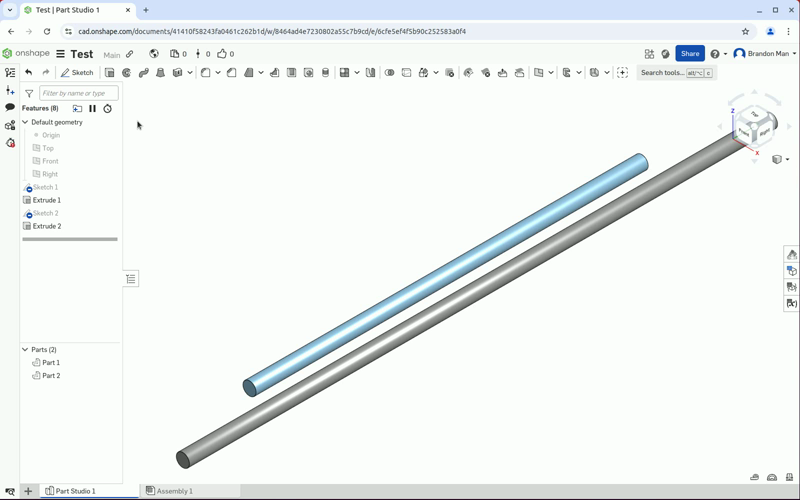
mouse_move(73, 189)
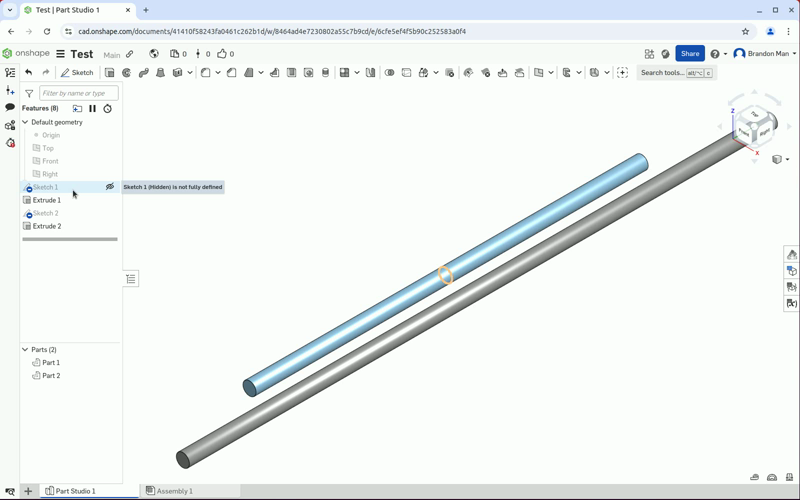
click(73, 189)